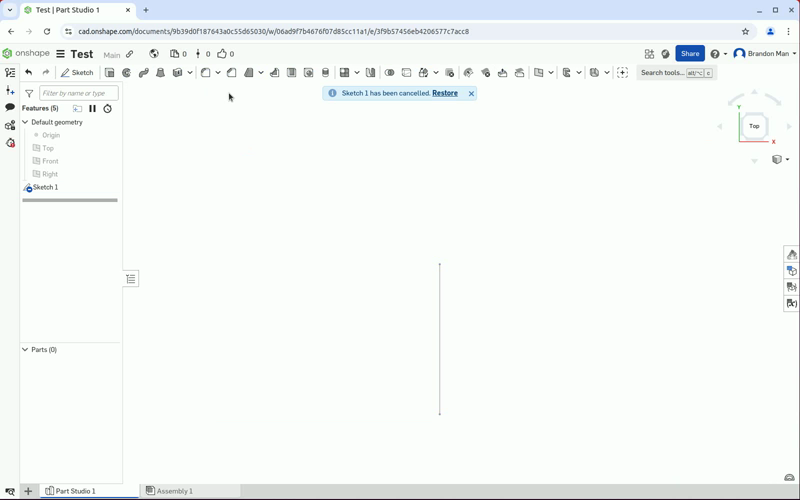
key(shift+h)
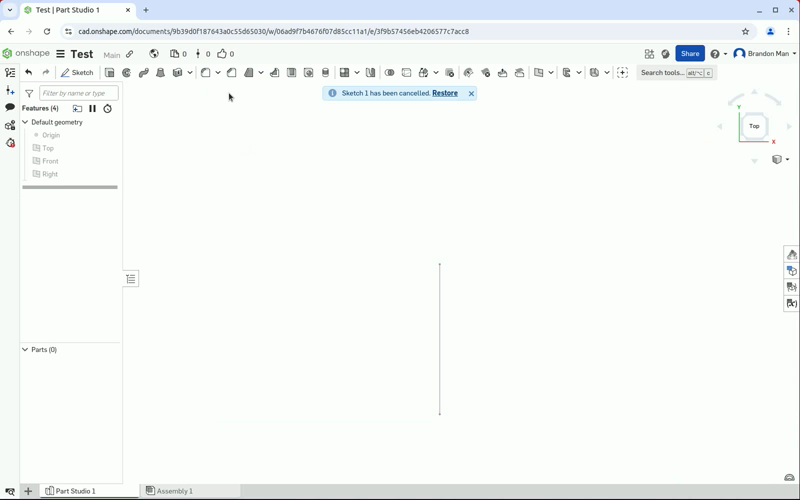
key(shift+s)
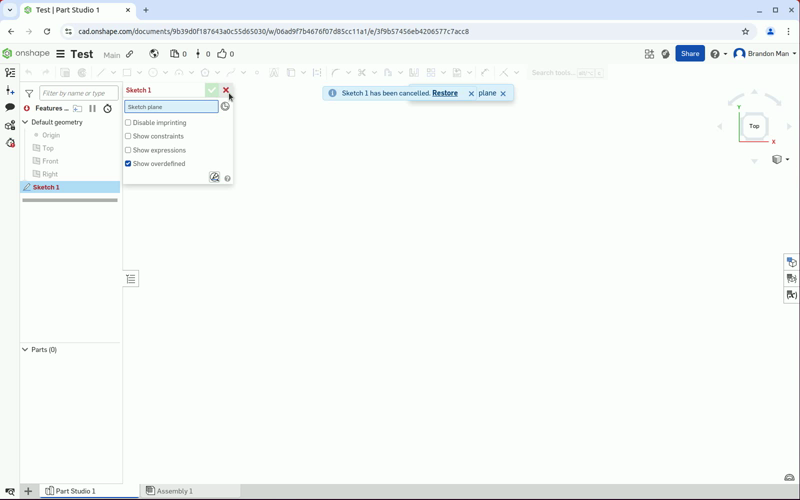
mouse_move(73, 150)
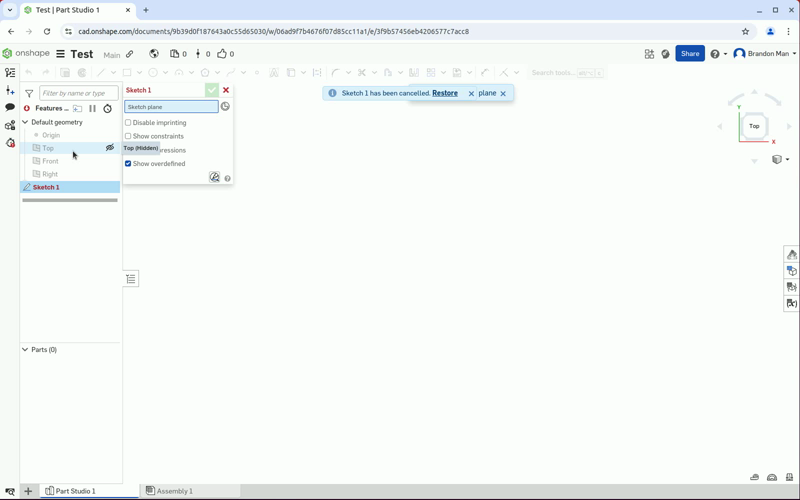
click(73, 150)
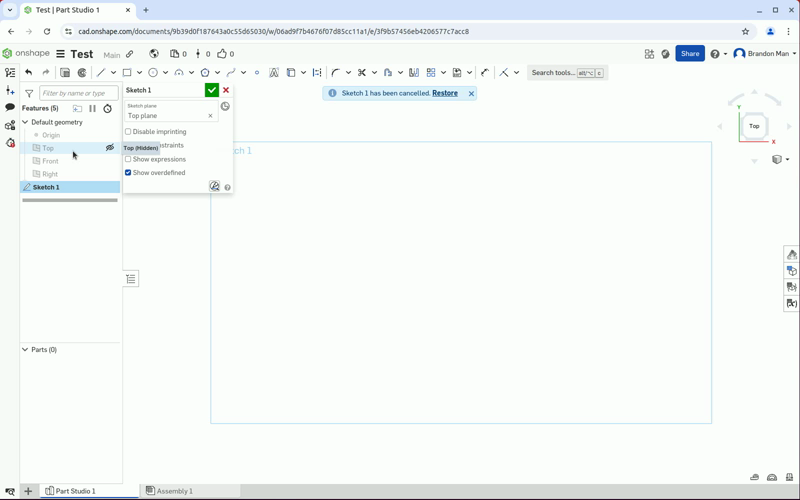
mouse_move(73, 352)
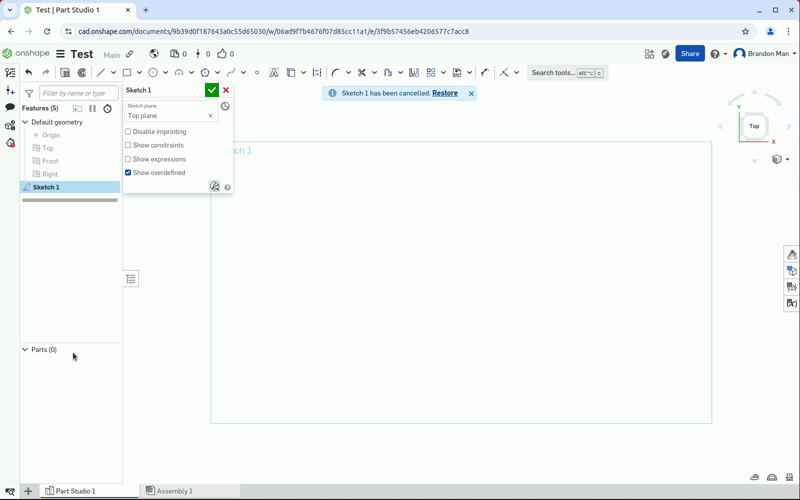
key(y)
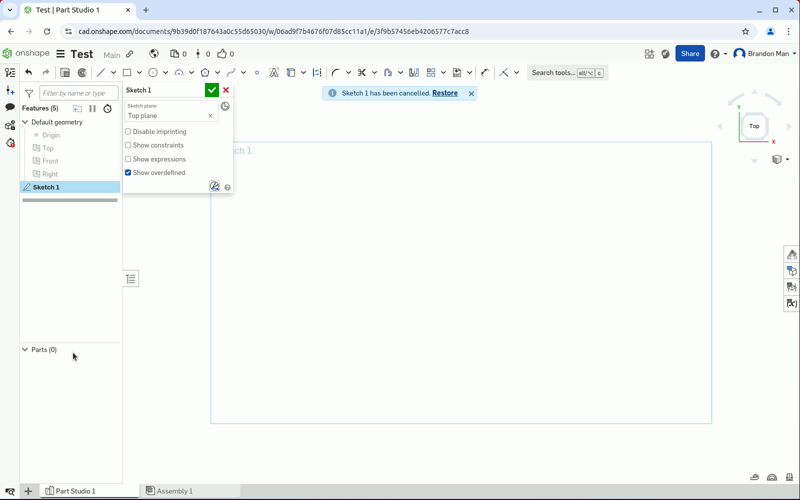
key(c)
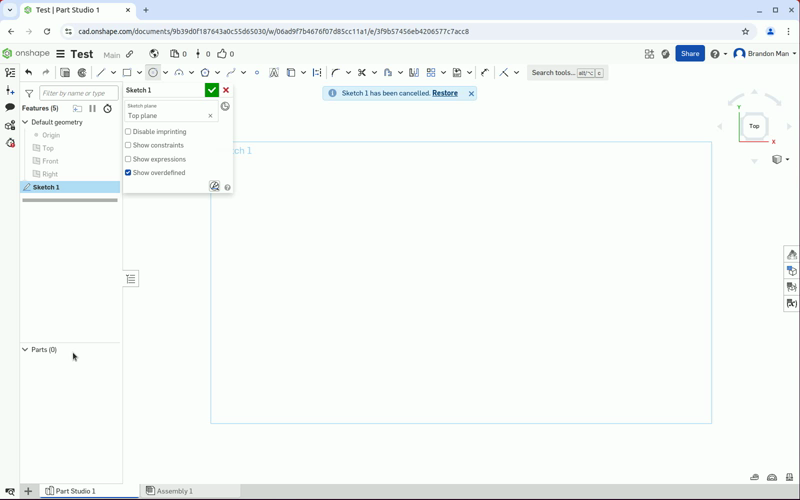
key_down(shift)
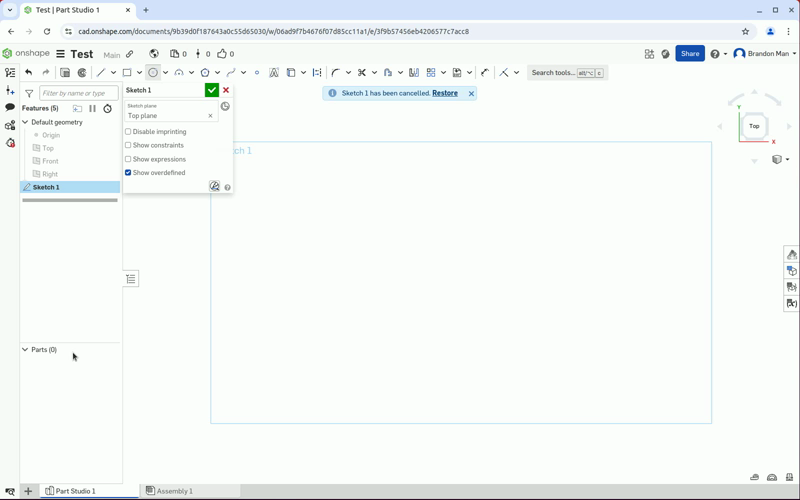
mouse_move(461, 282)
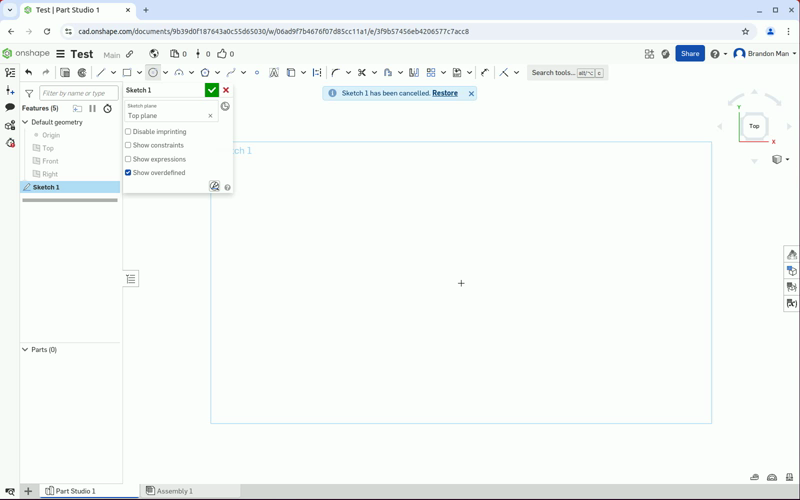
click(461, 282)
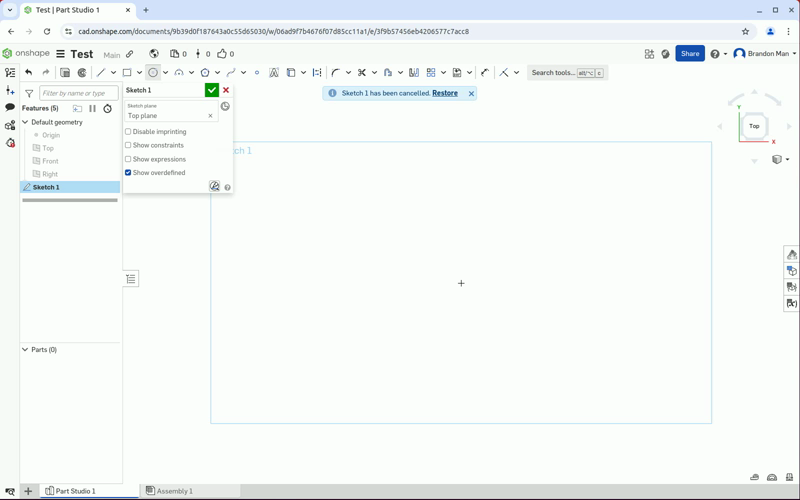
key_up(shift)
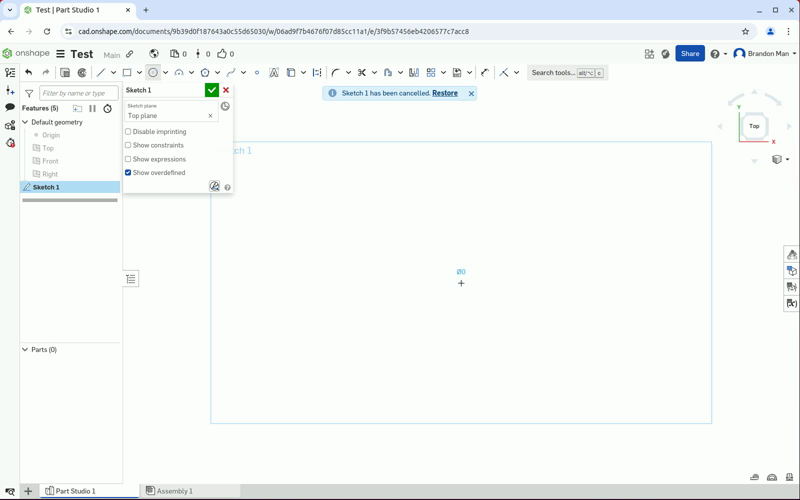
mouse_move(463, 282)
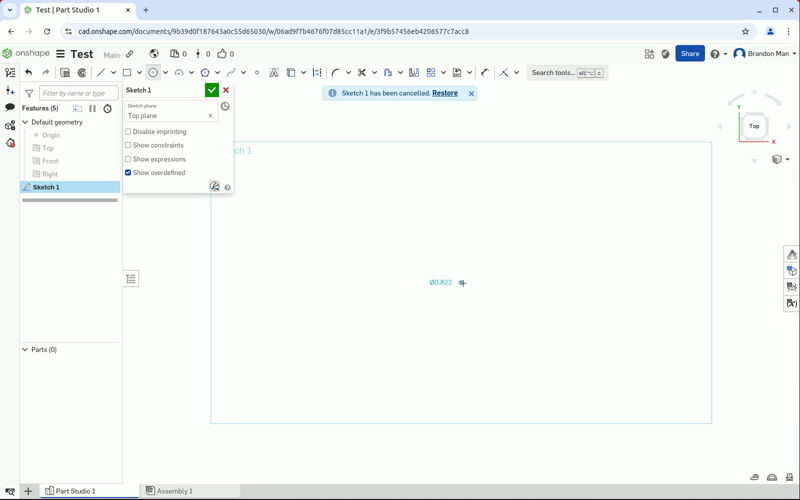
scroll(6)
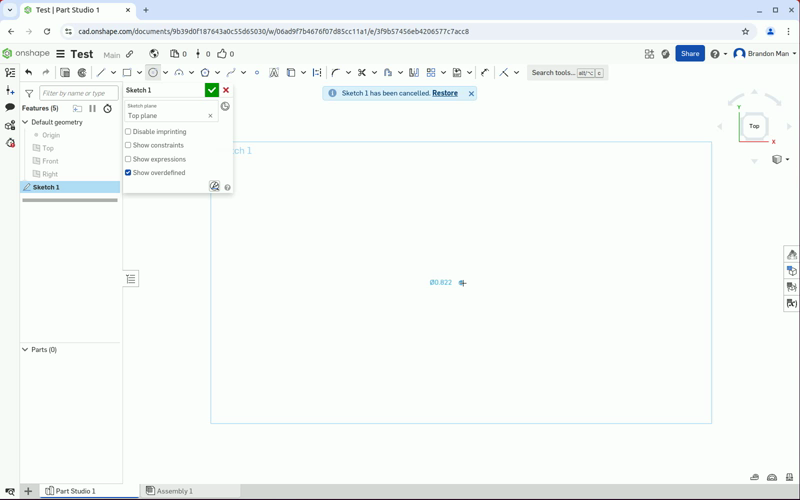
scroll(6)
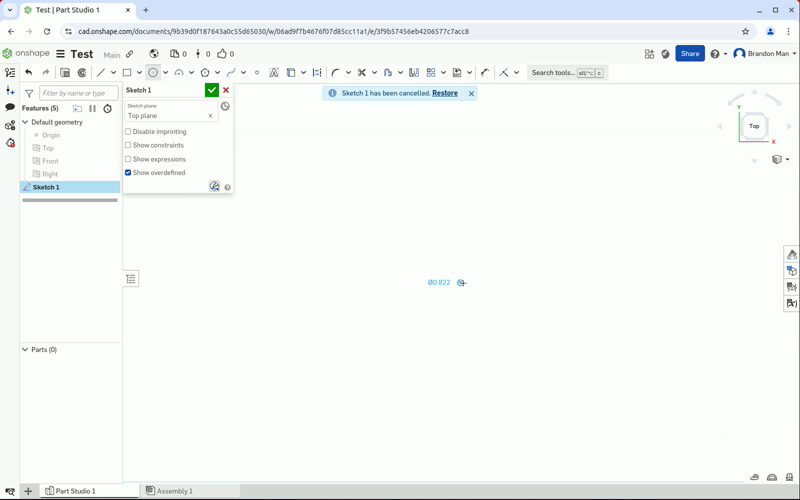
scroll(6)
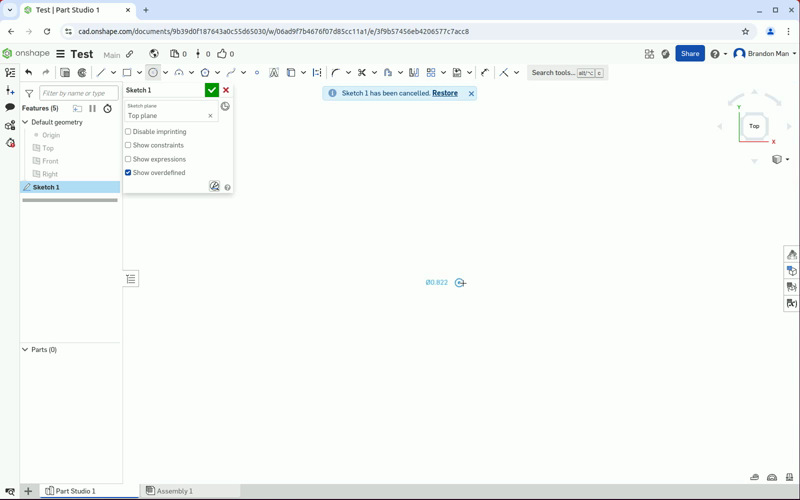
scroll(6)
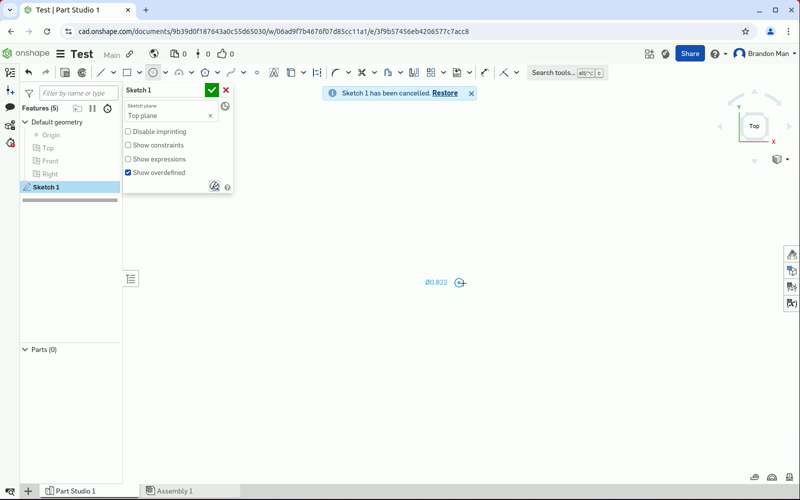
scroll(6)
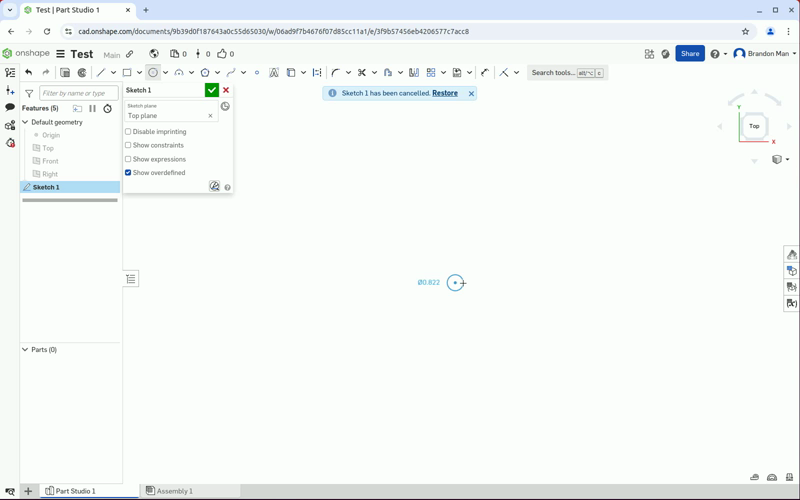
scroll(6)
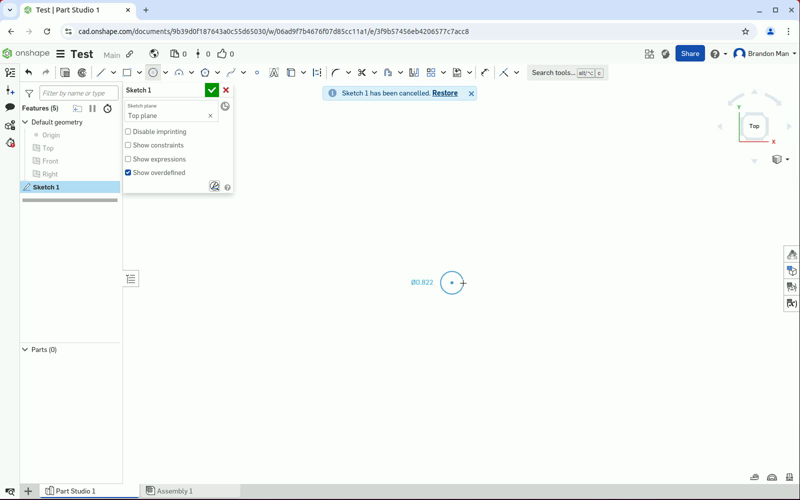
scroll(6)
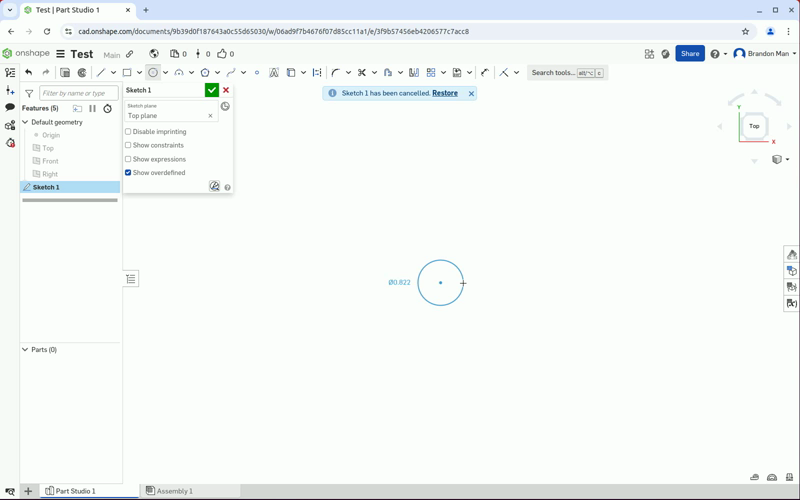
click(463, 282)
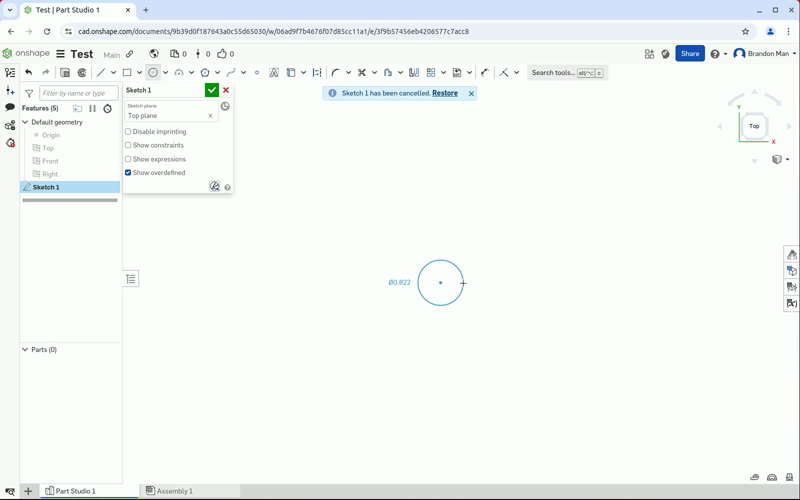
scroll(-6)
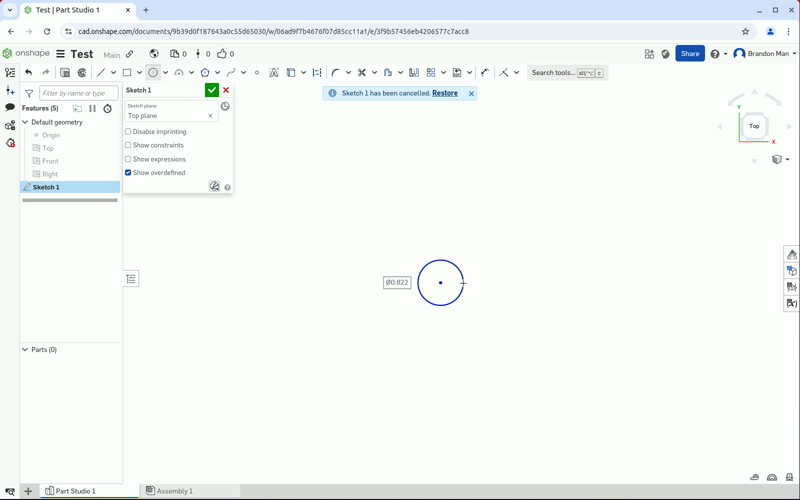
scroll(-6)
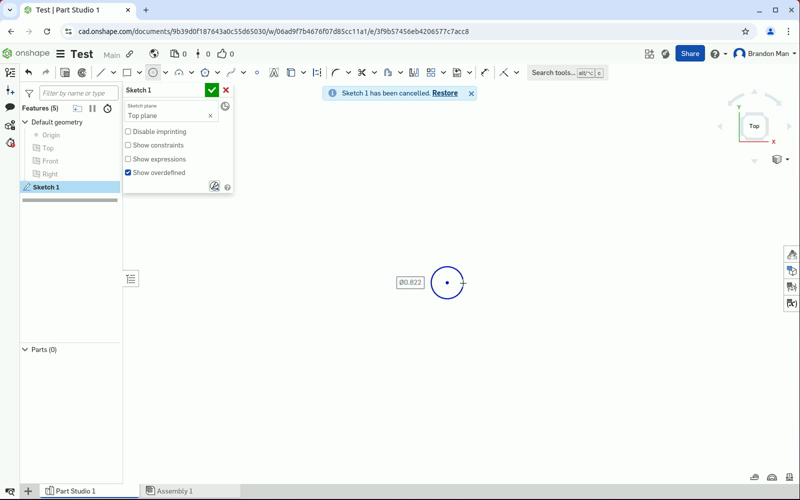
scroll(-6)
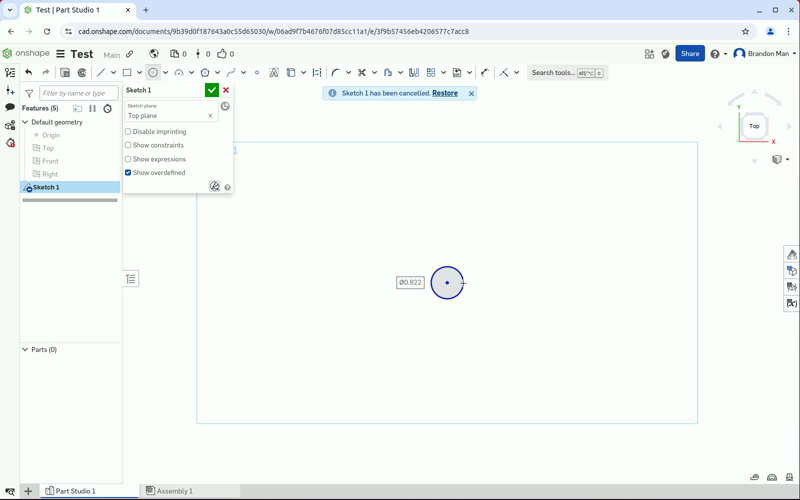
scroll(-6)
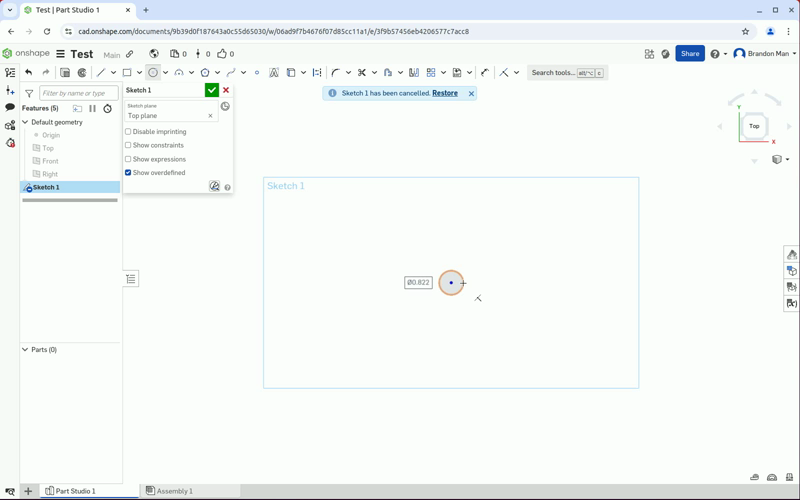
scroll(-6)
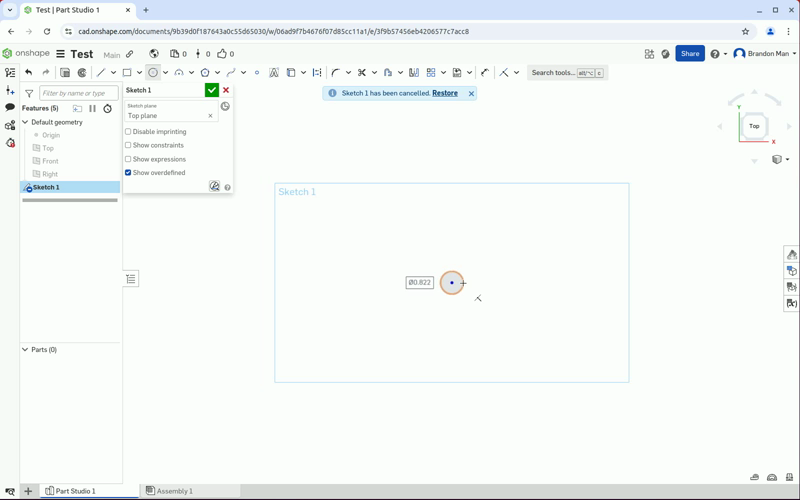
scroll(-6)
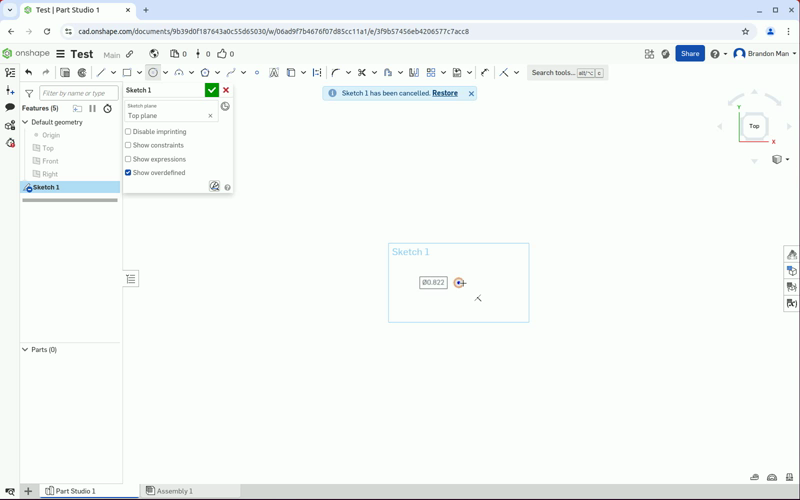
scroll(-6)
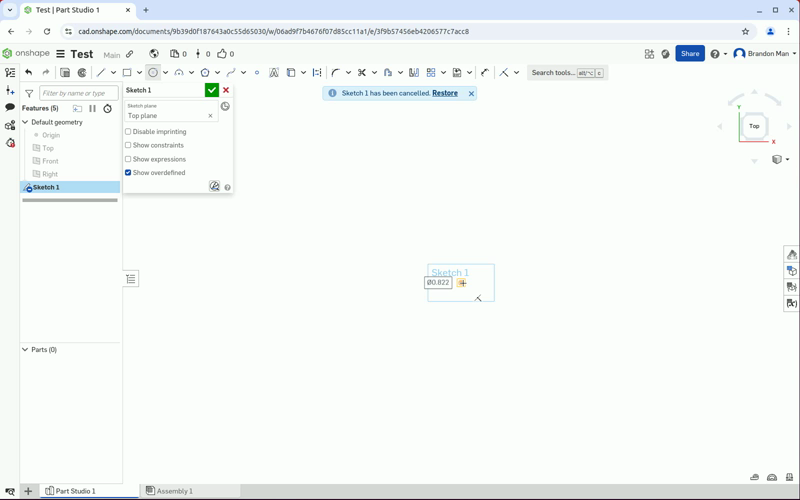
key(esc)
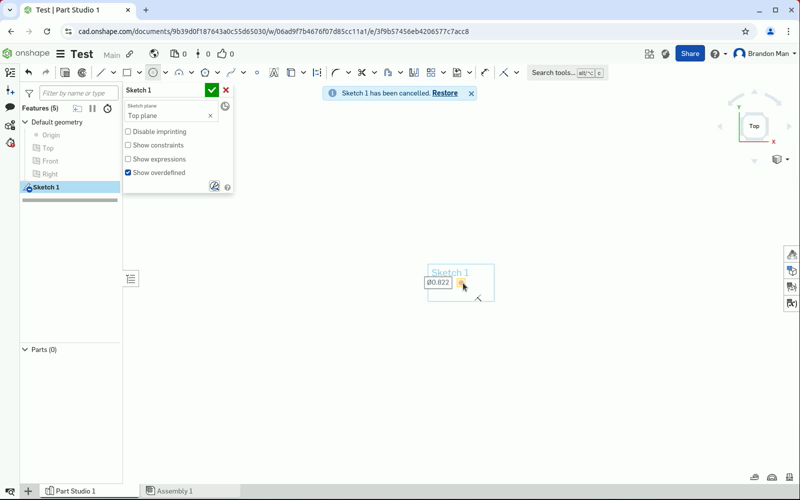
key(c)
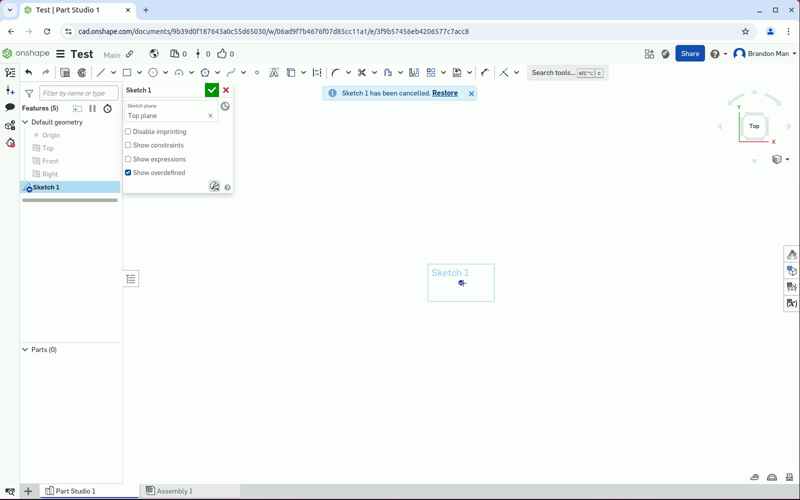
key_down(shift)
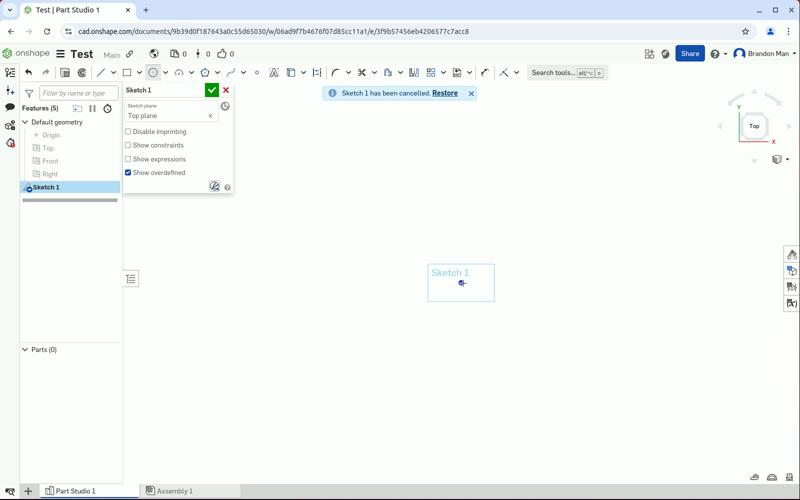
mouse_move(461, 282)
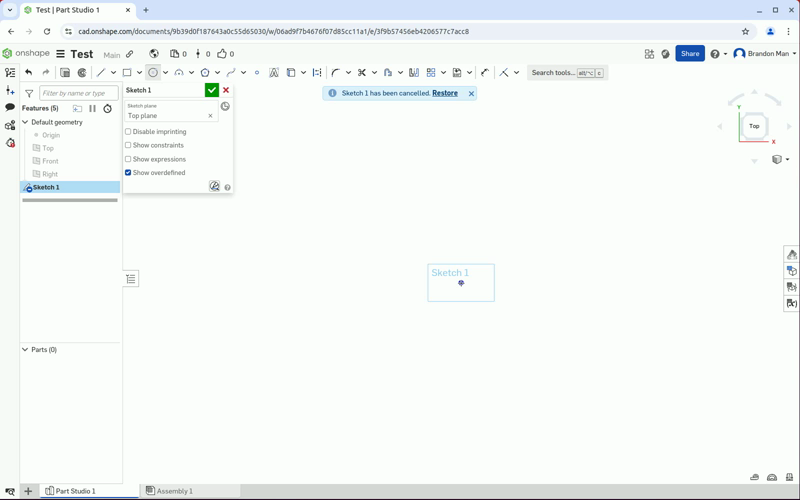
scroll(6)
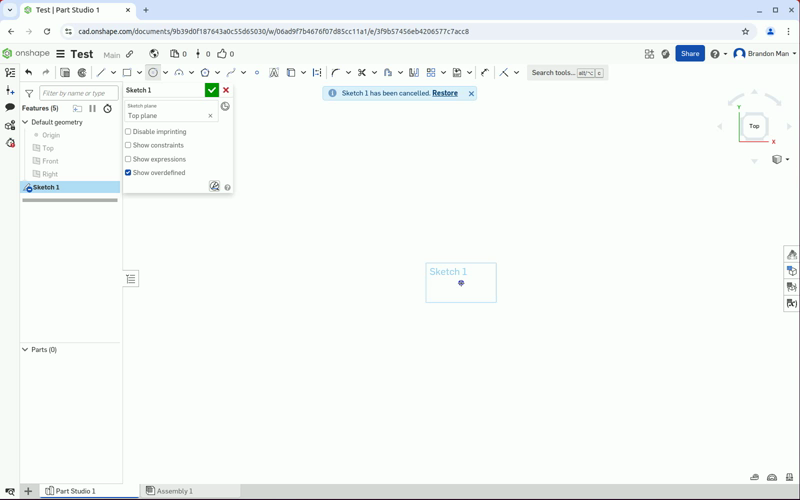
scroll(6)
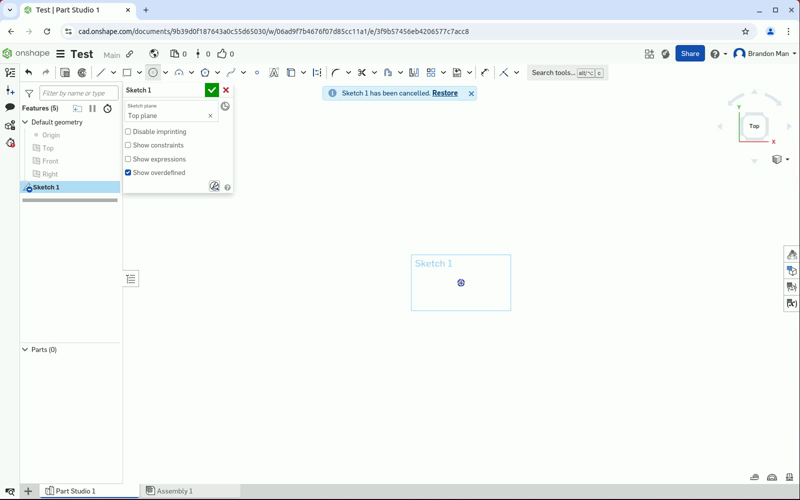
scroll(6)
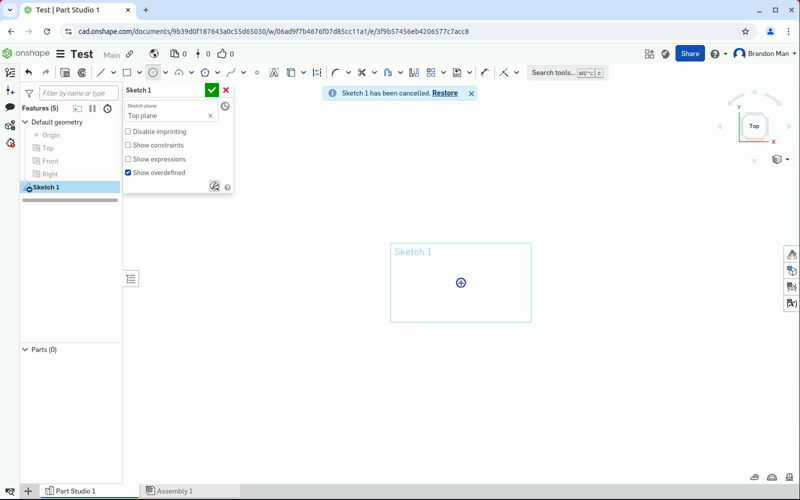
scroll(6)
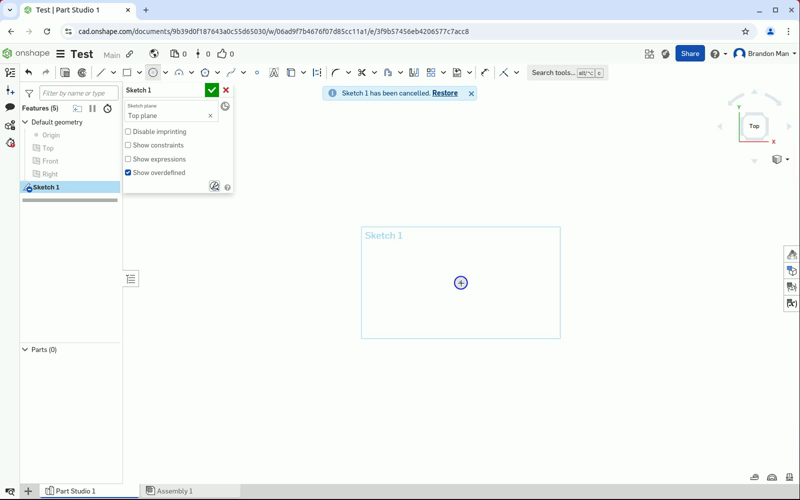
scroll(6)
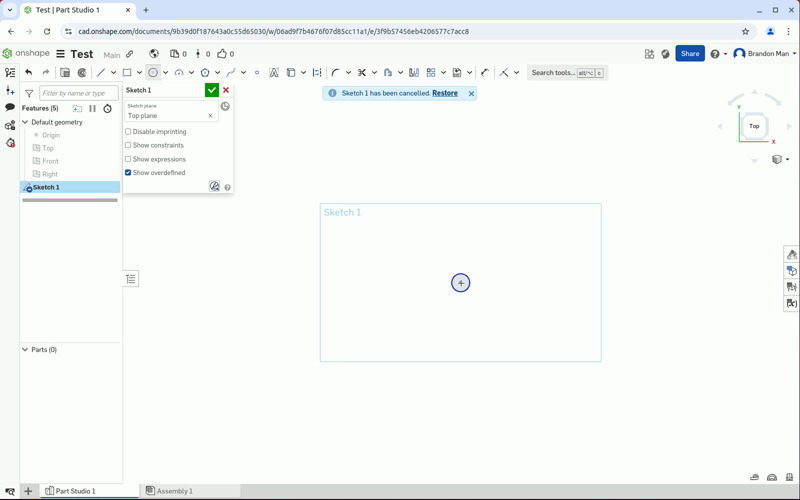
scroll(6)
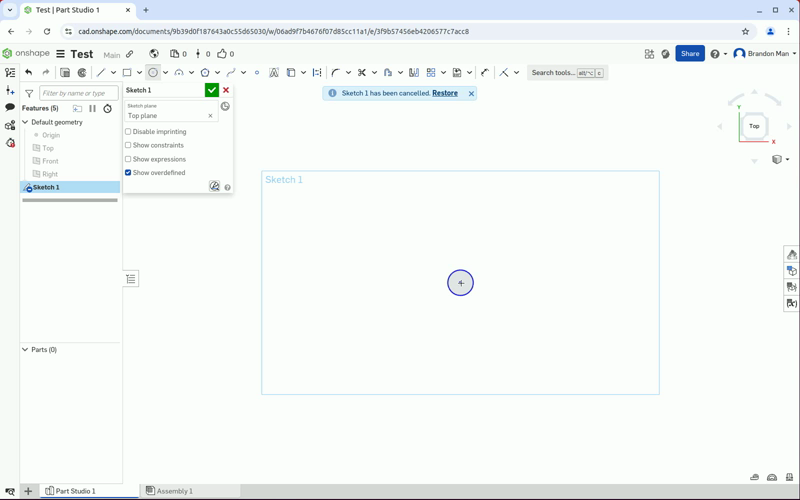
scroll(6)
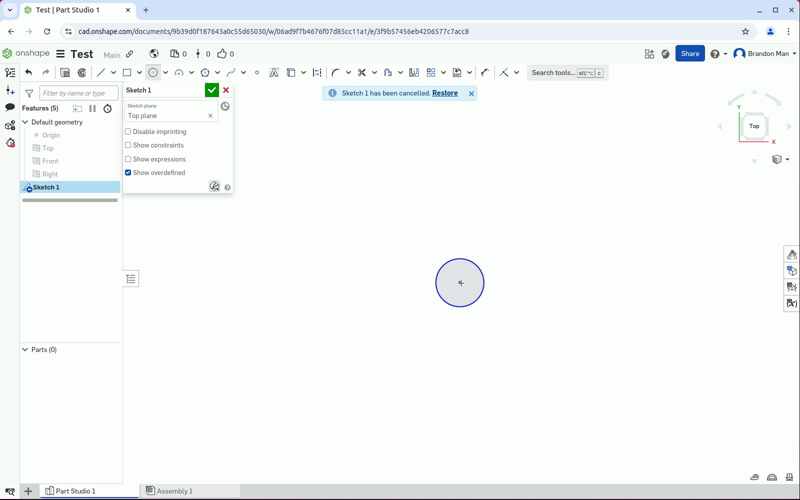
click(461, 282)
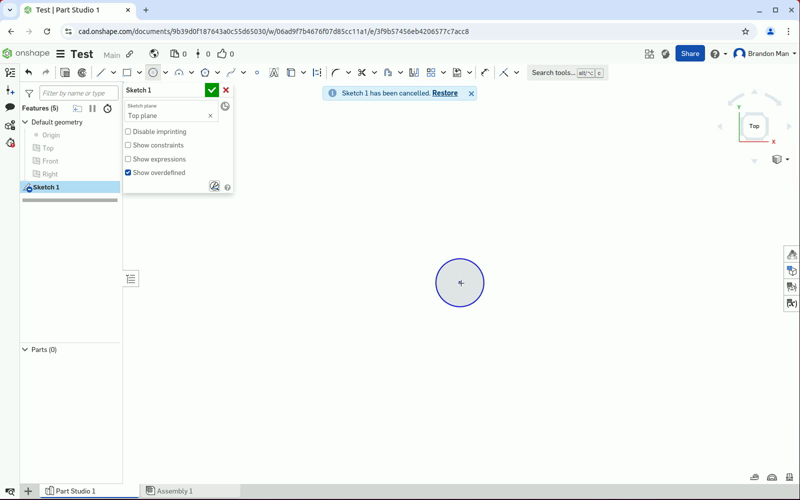
scroll(-6)
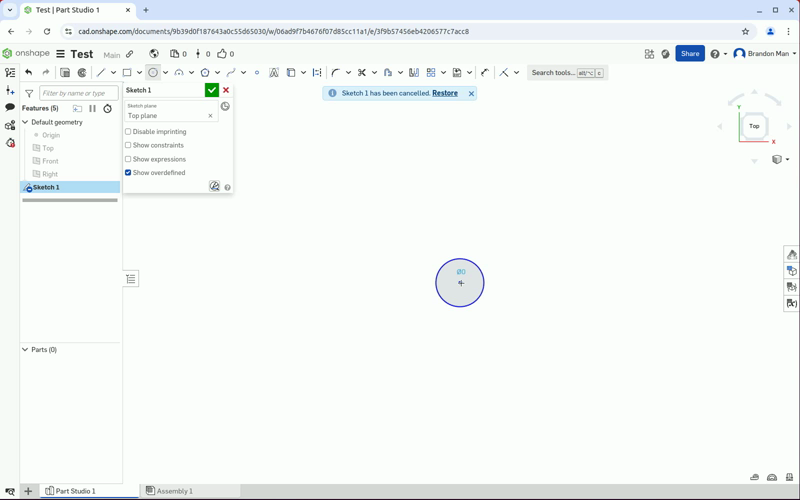
scroll(-6)
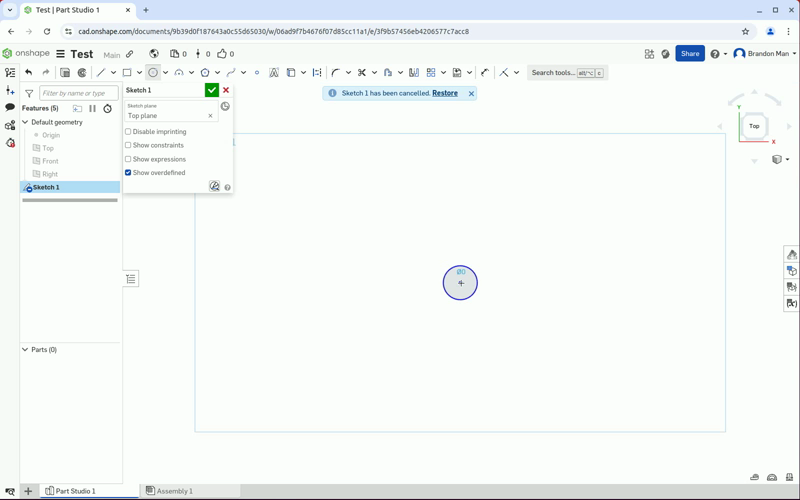
scroll(-6)
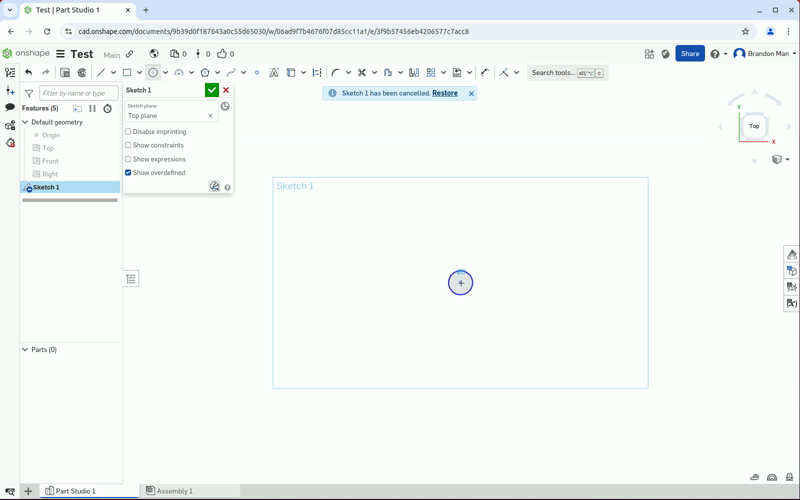
scroll(-6)
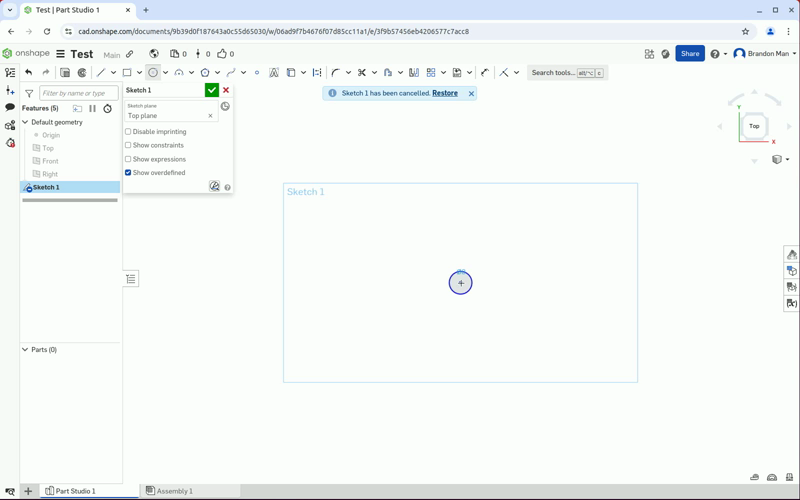
scroll(-6)
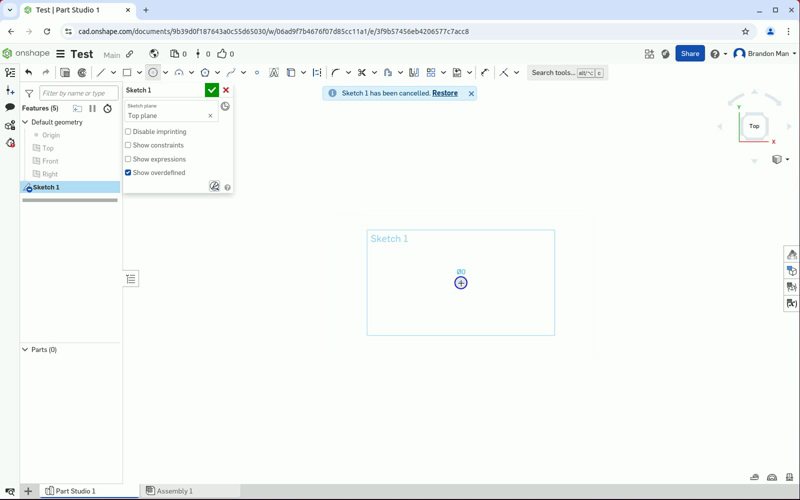
scroll(-6)
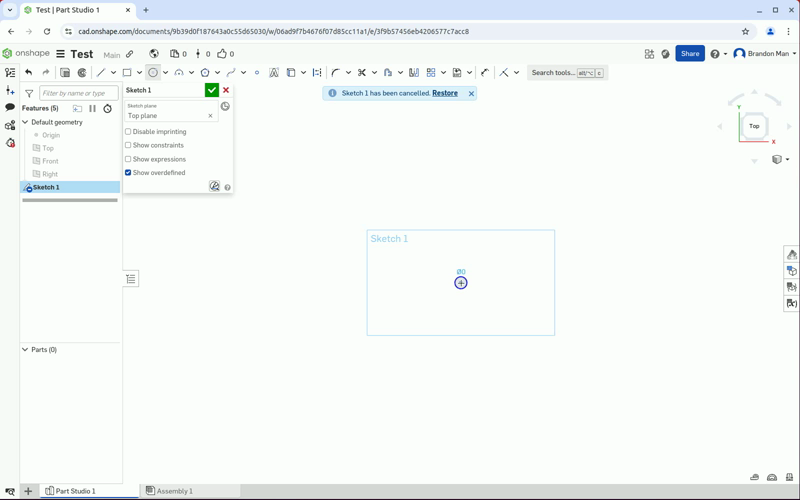
scroll(-6)
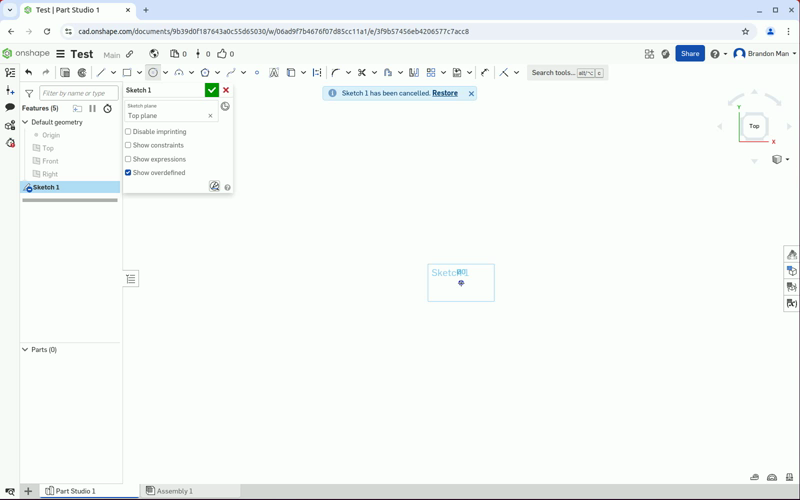
key_up(shift)
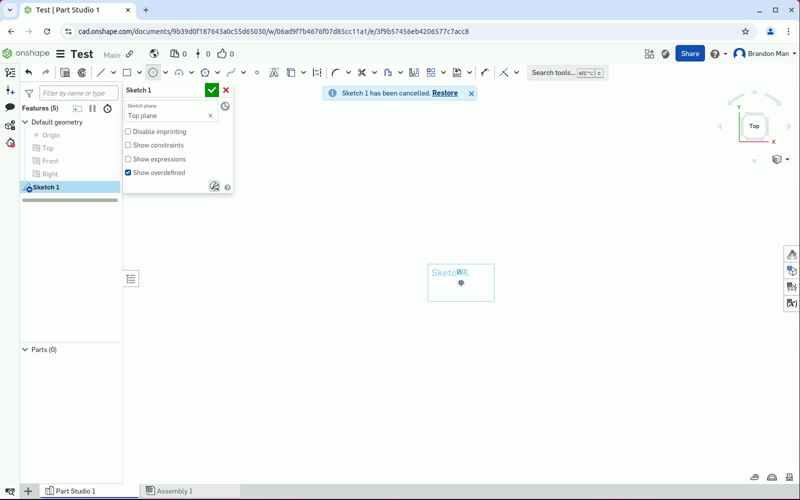
mouse_move(462, 282)
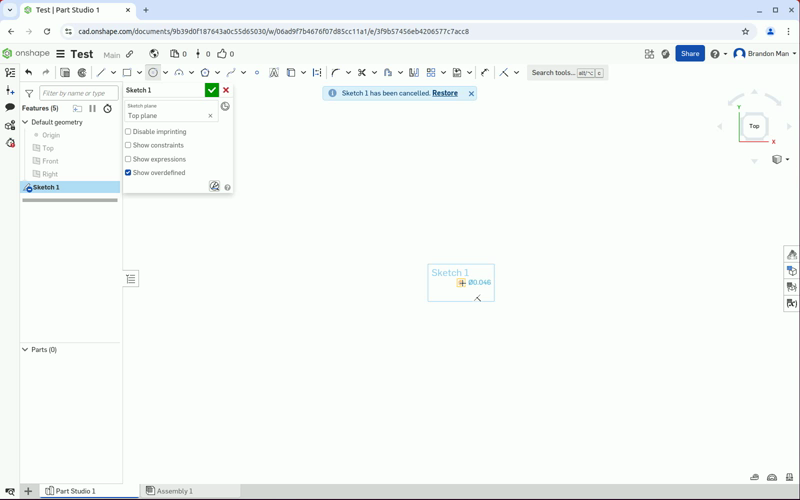
scroll(6)
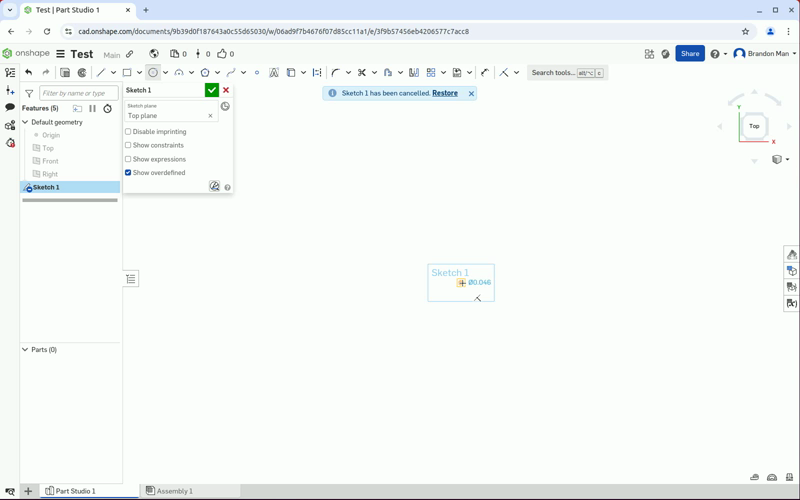
scroll(6)
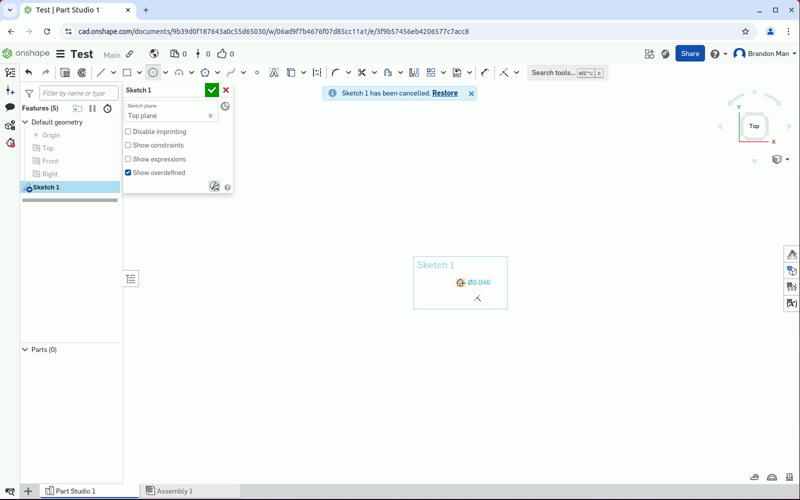
scroll(6)
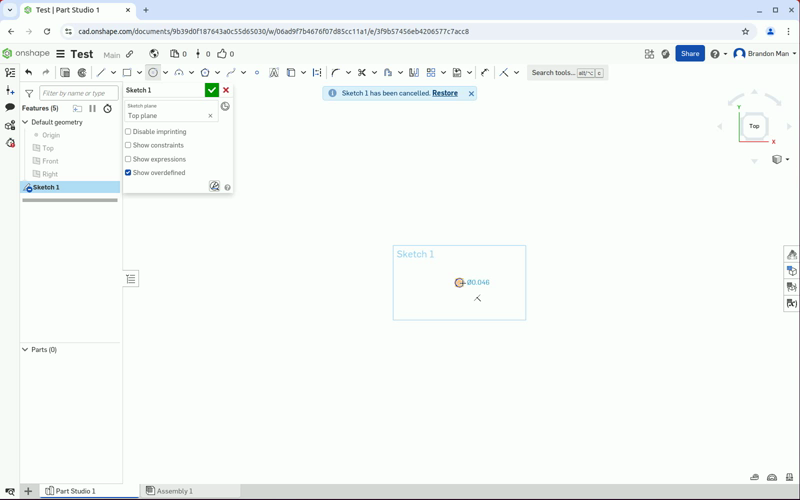
scroll(6)
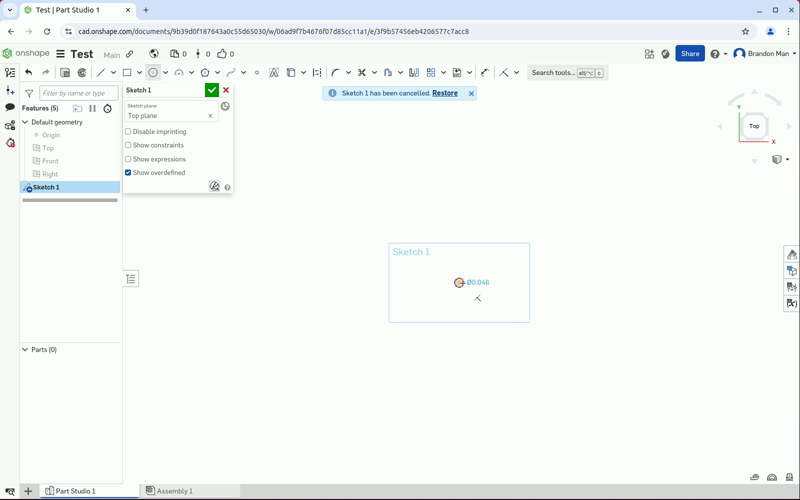
scroll(6)
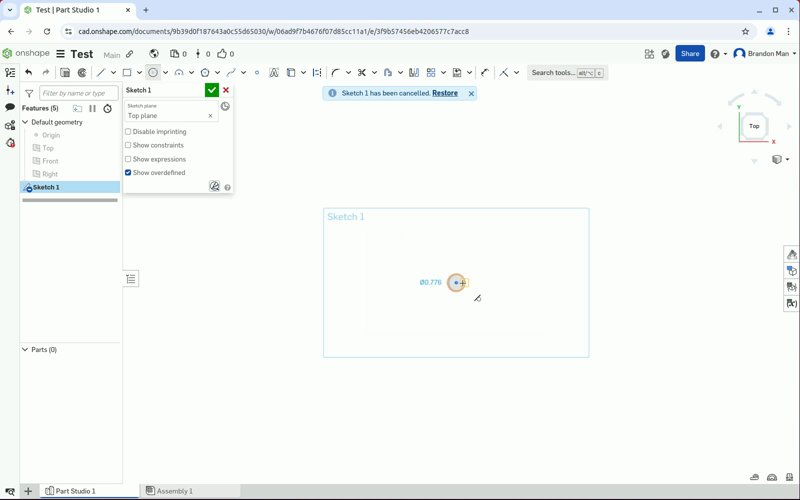
scroll(6)
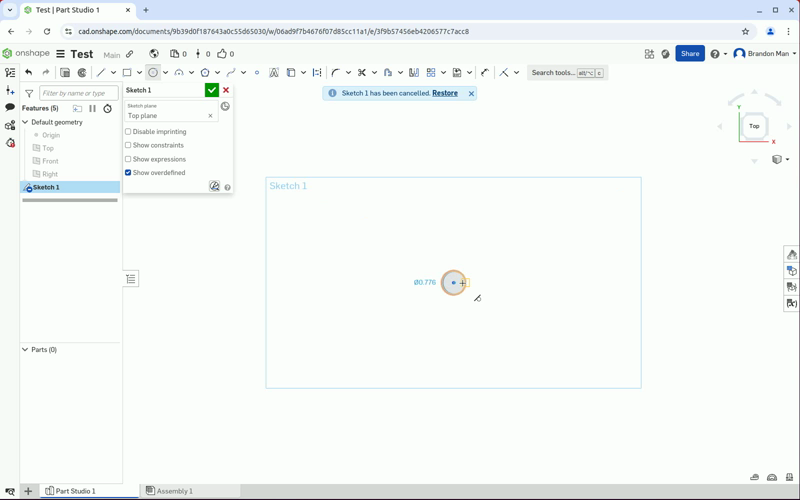
scroll(6)
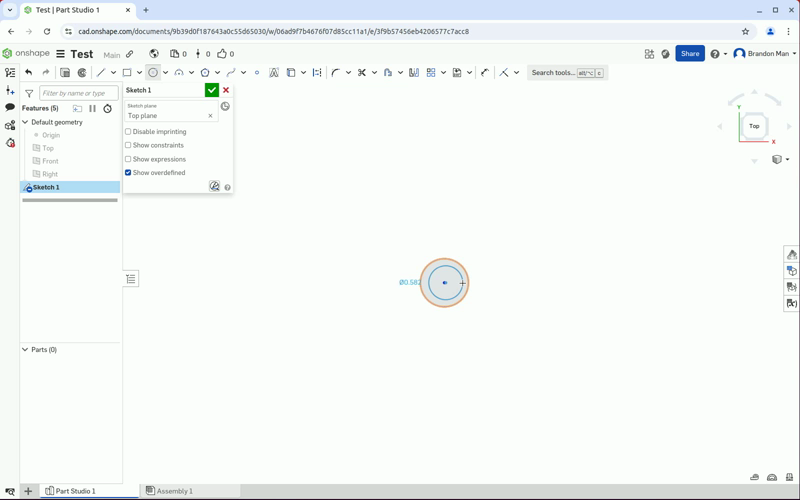
click(462, 282)
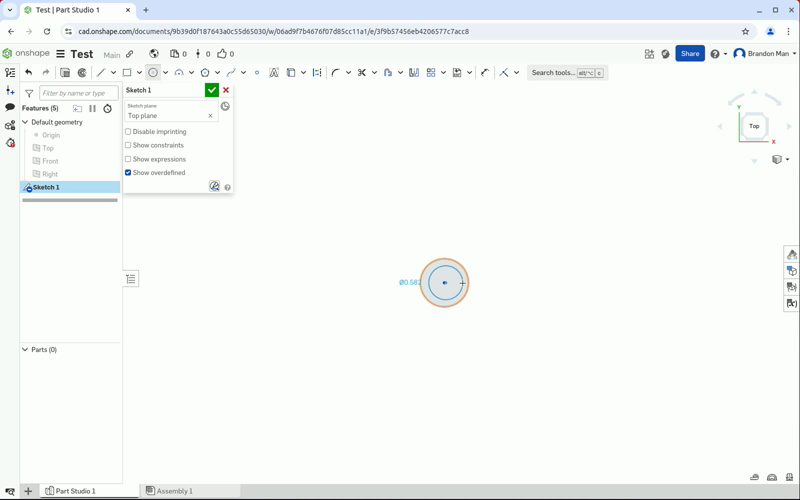
scroll(-6)
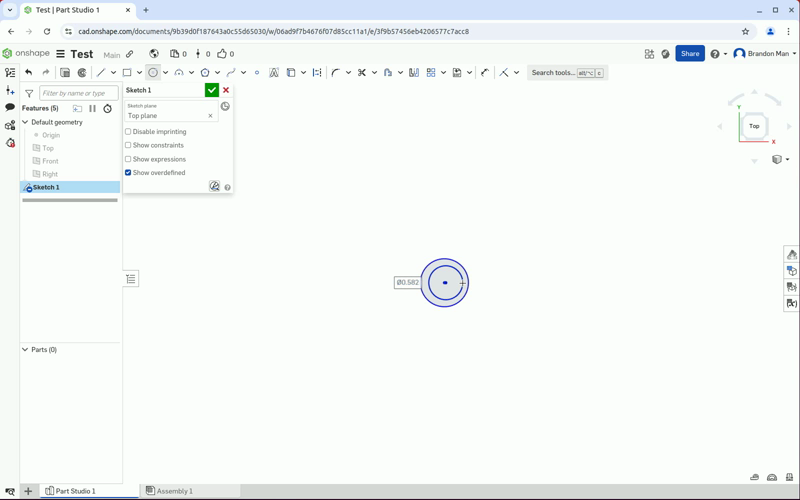
scroll(-6)
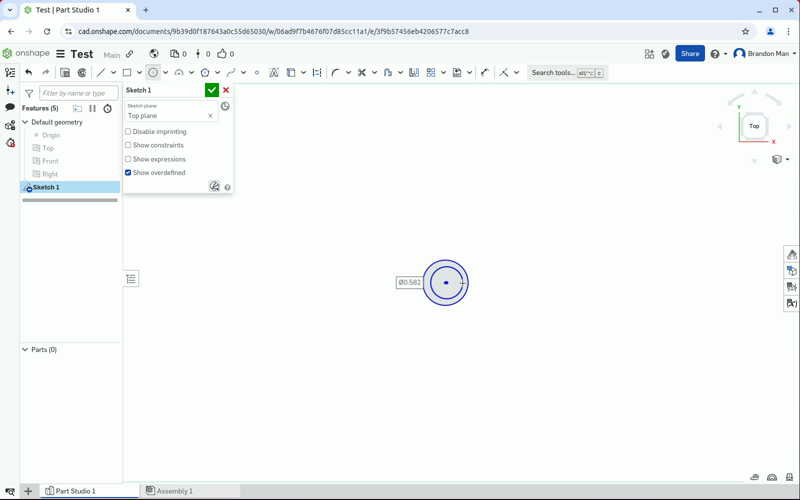
scroll(-6)
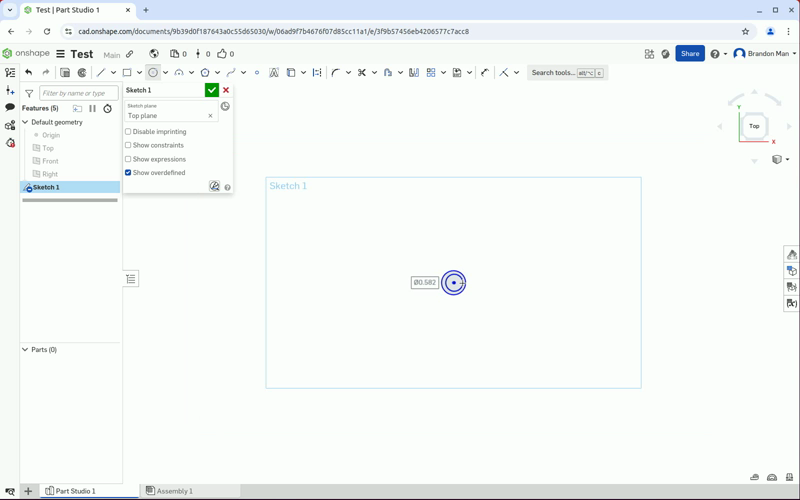
scroll(-6)
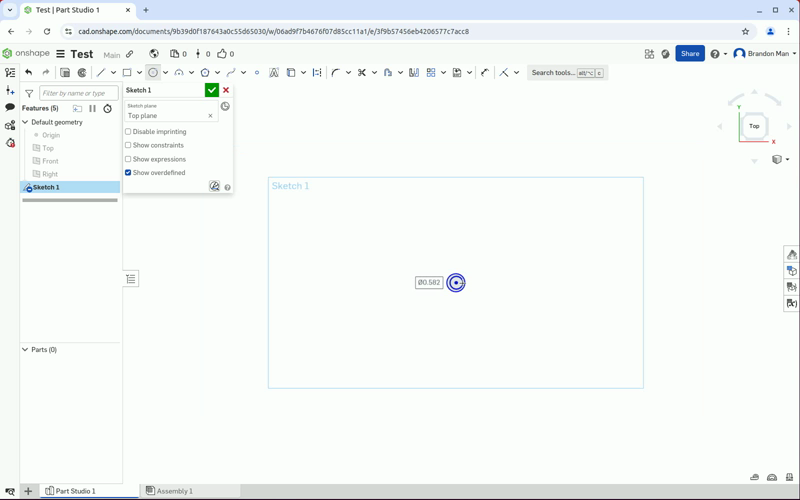
scroll(-6)
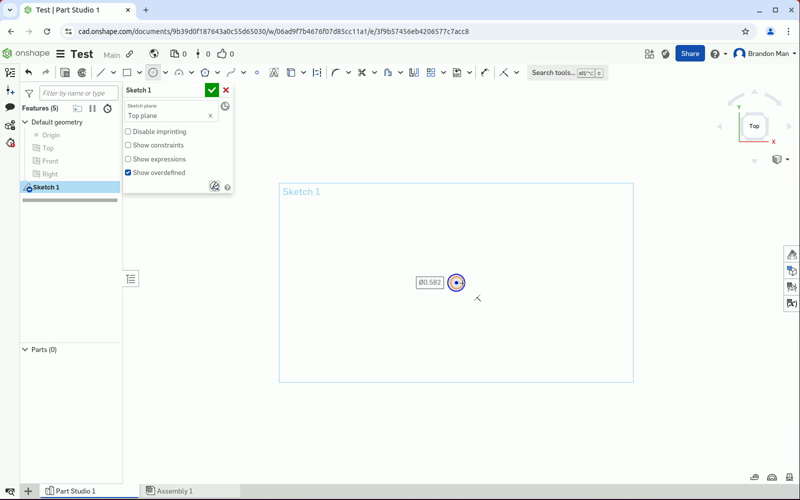
scroll(-6)
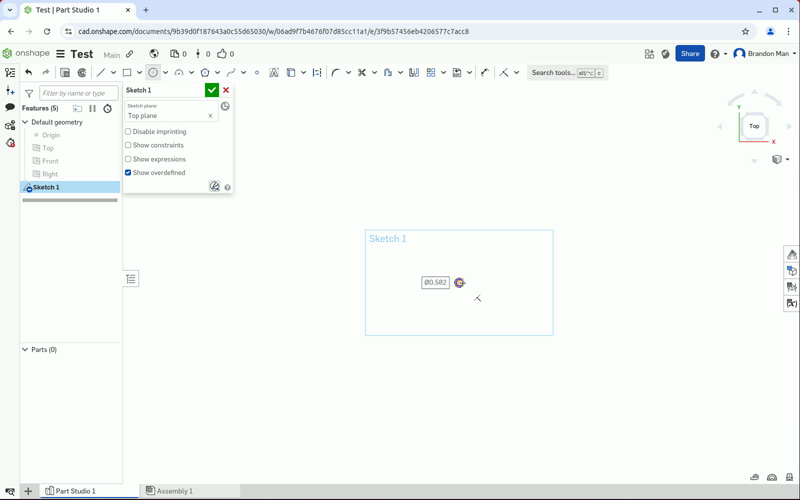
scroll(-6)
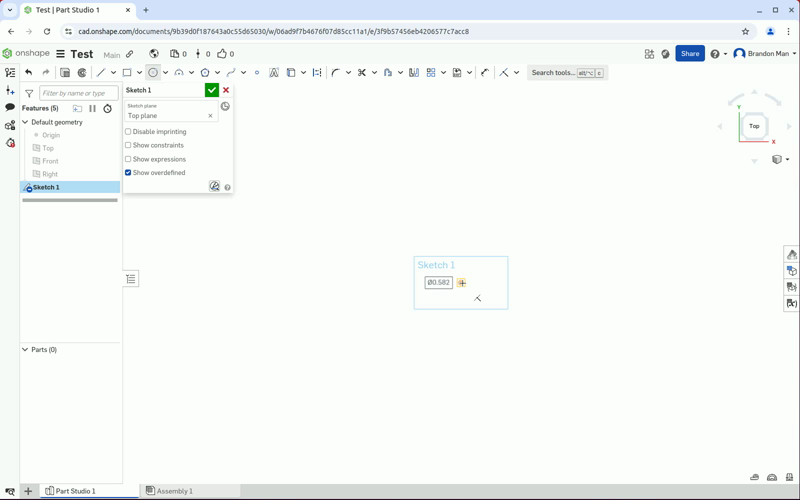
key(esc)
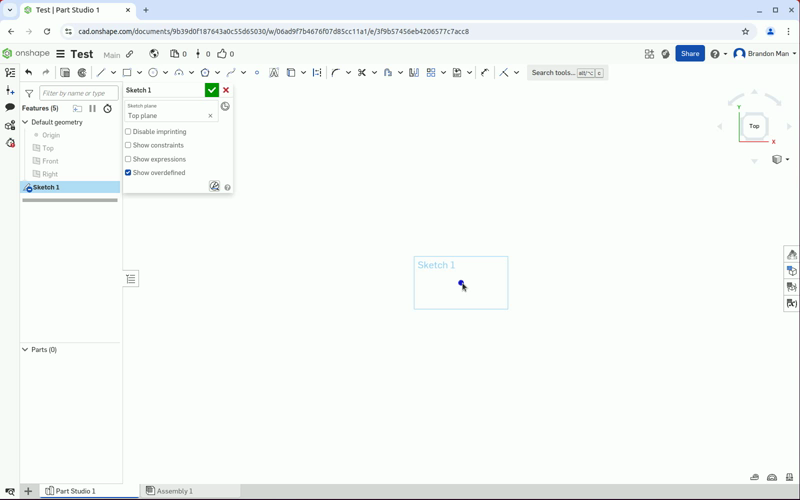
mouse_move(462, 283)
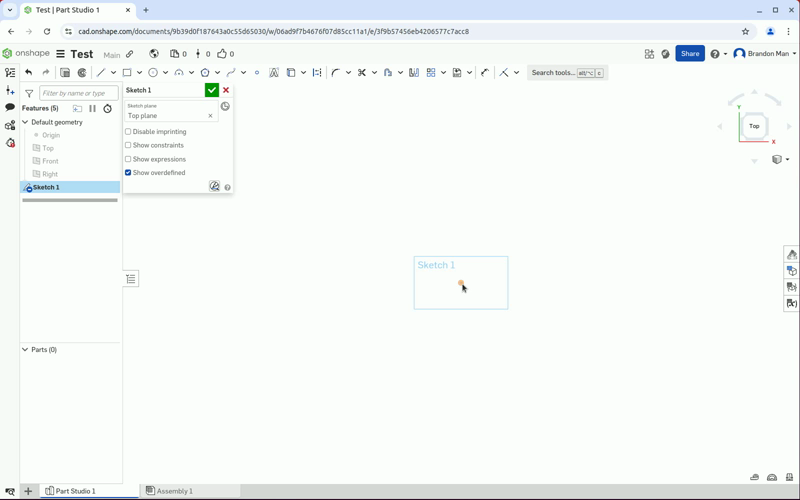
scroll(6)
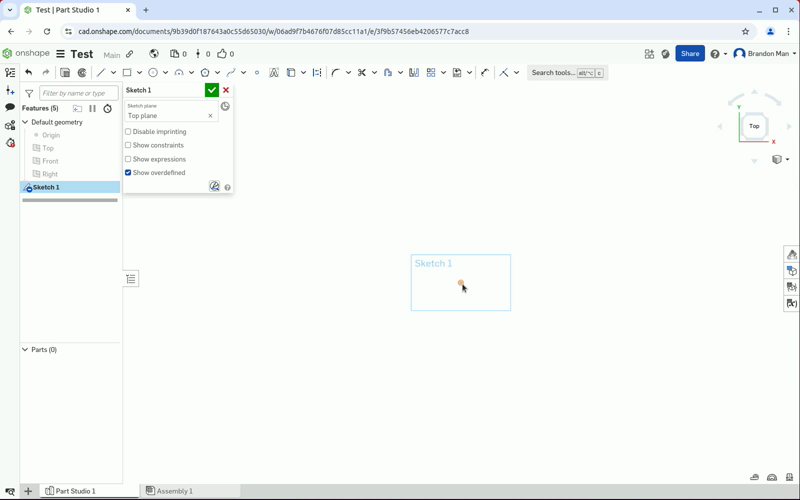
scroll(6)
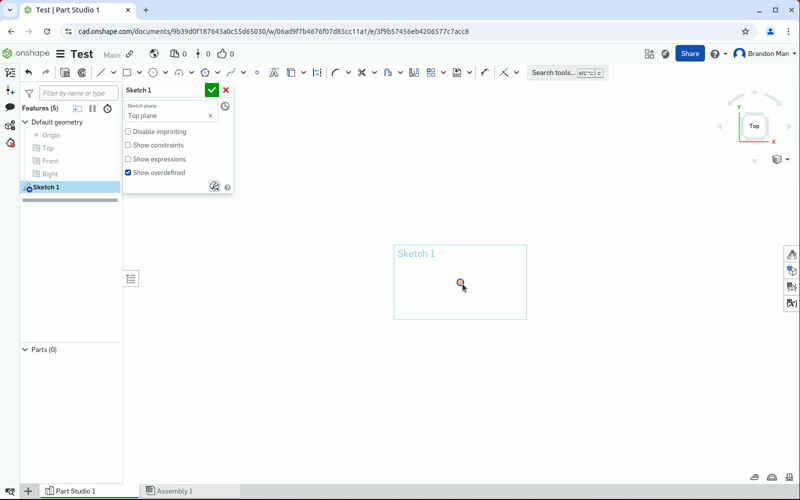
scroll(6)
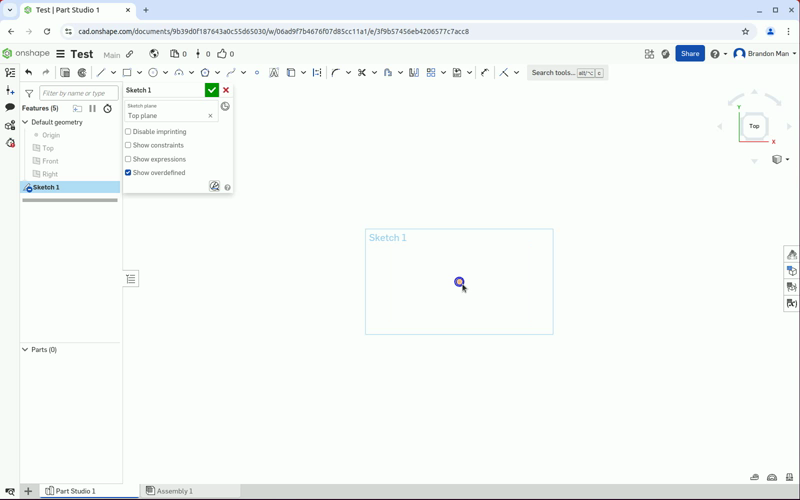
scroll(6)
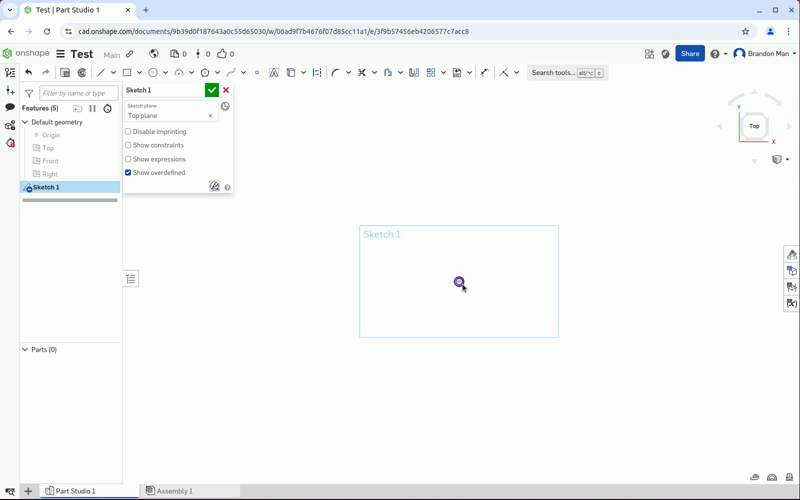
scroll(6)
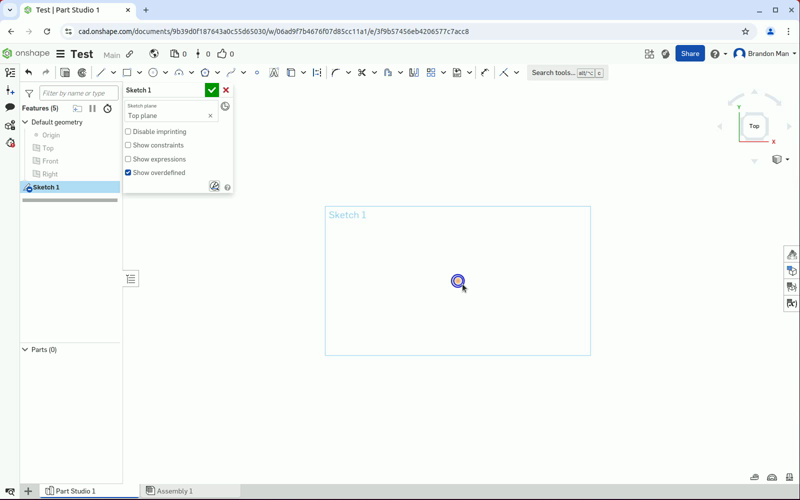
scroll(6)
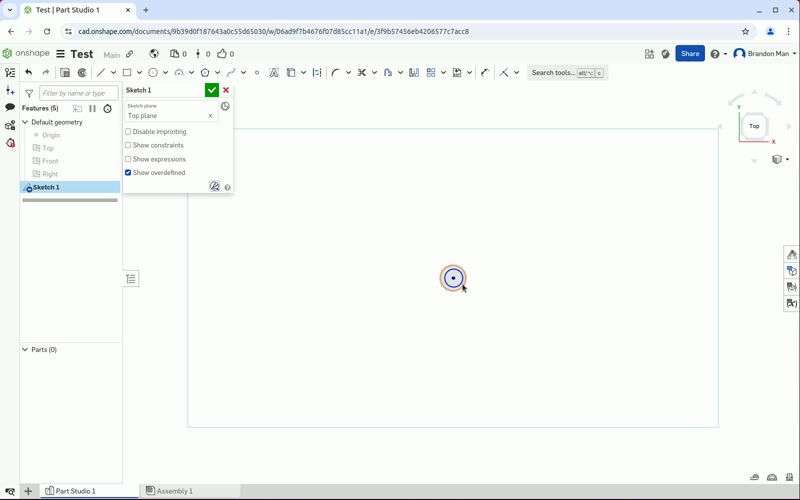
scroll(6)
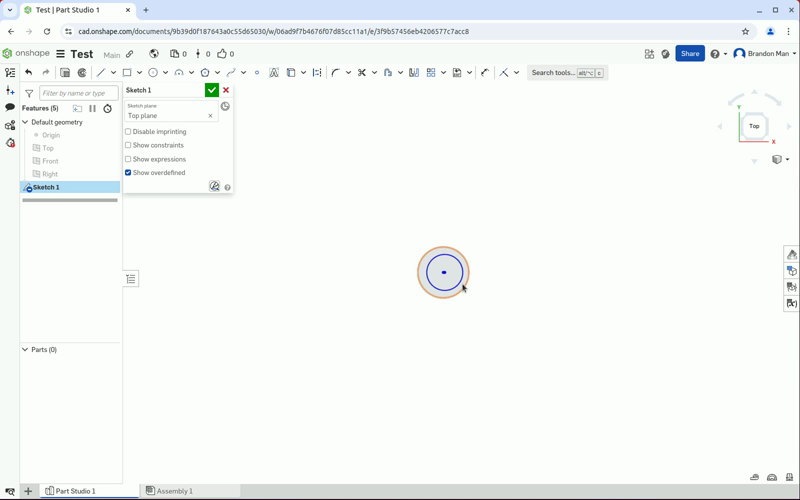
click(462, 283)
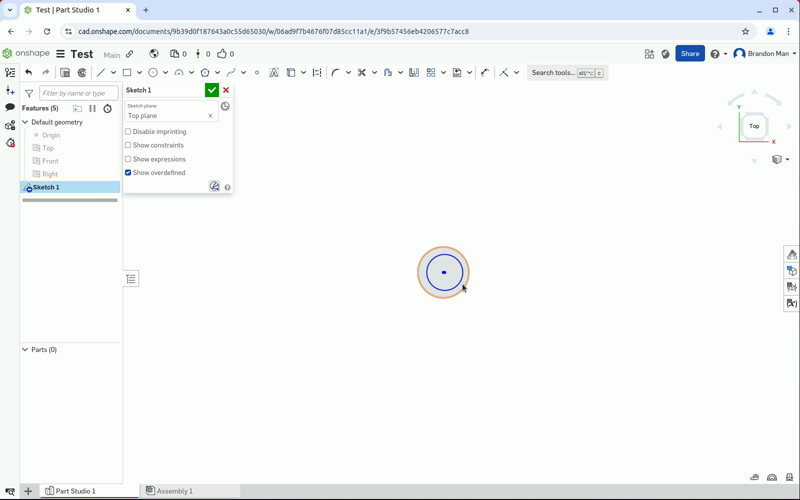
scroll(-6)
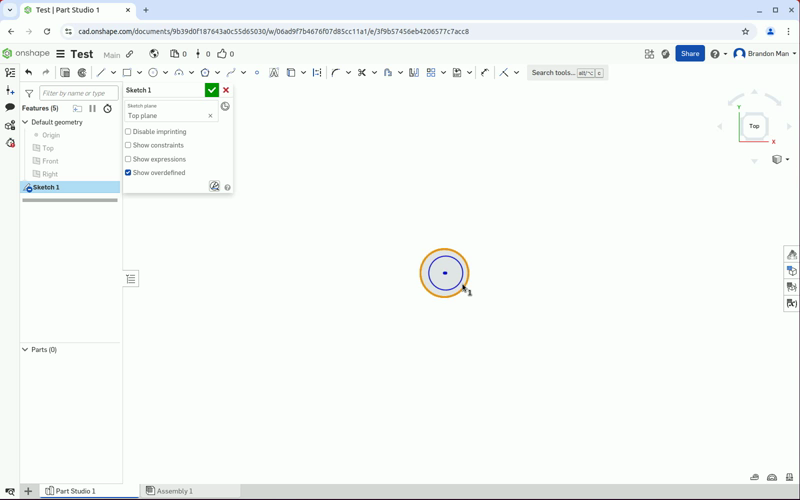
scroll(-6)
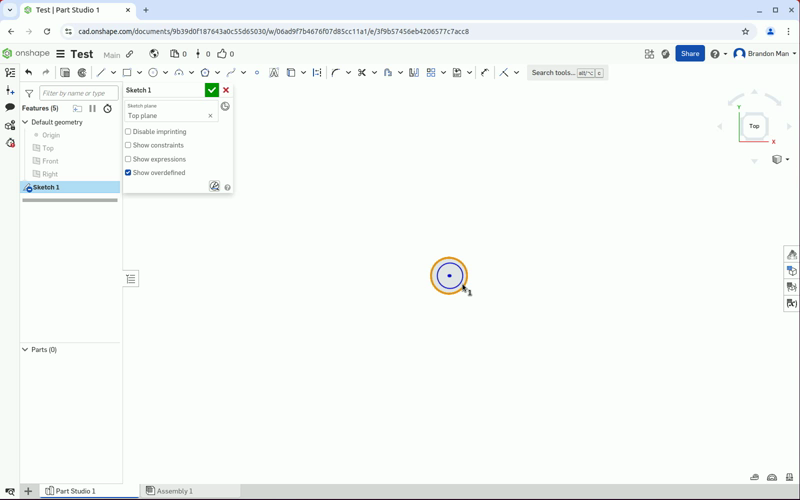
scroll(-6)
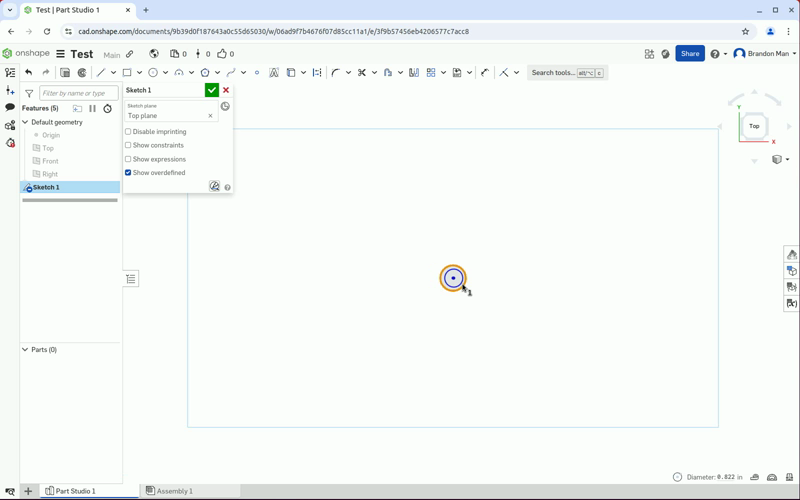
scroll(-6)
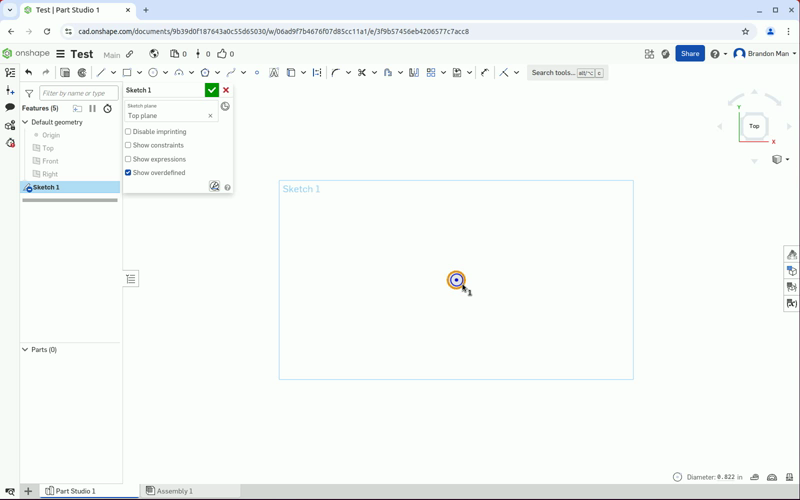
scroll(-6)
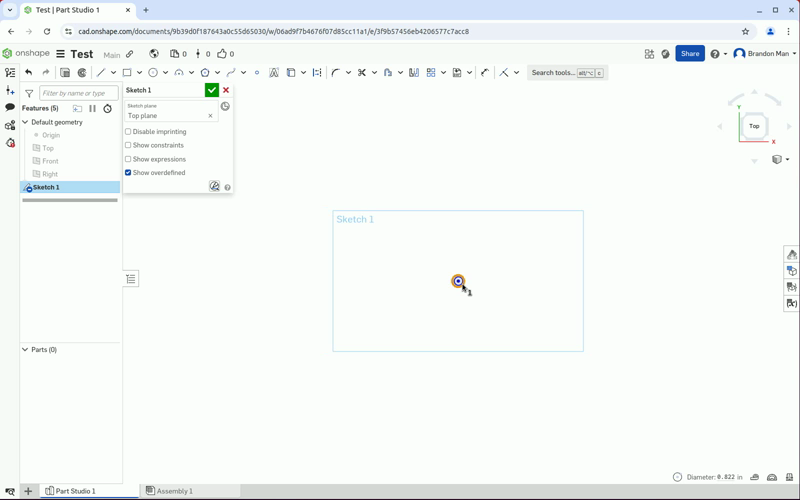
scroll(-6)
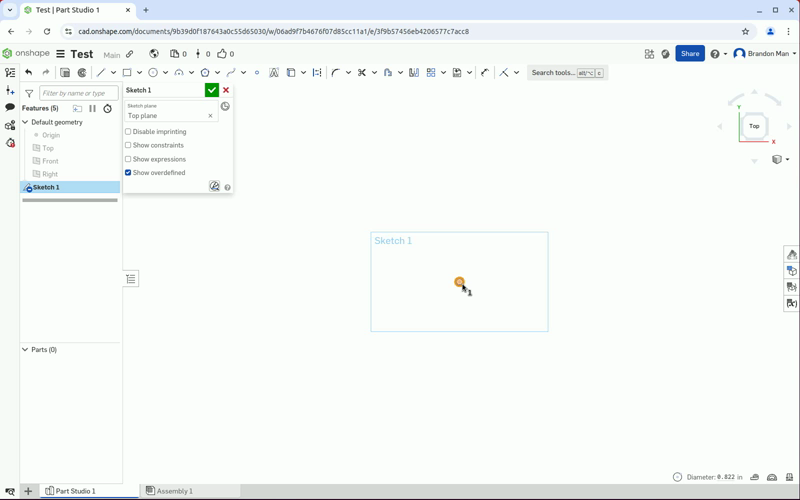
scroll(-6)
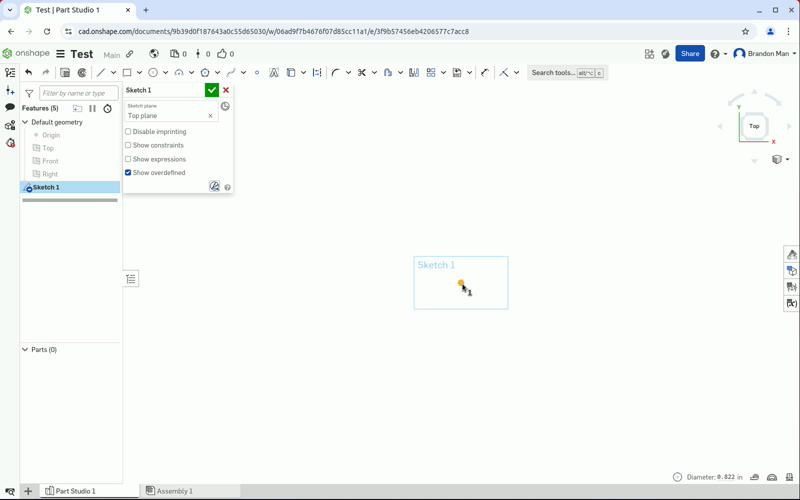
mouse_move(73, 352)
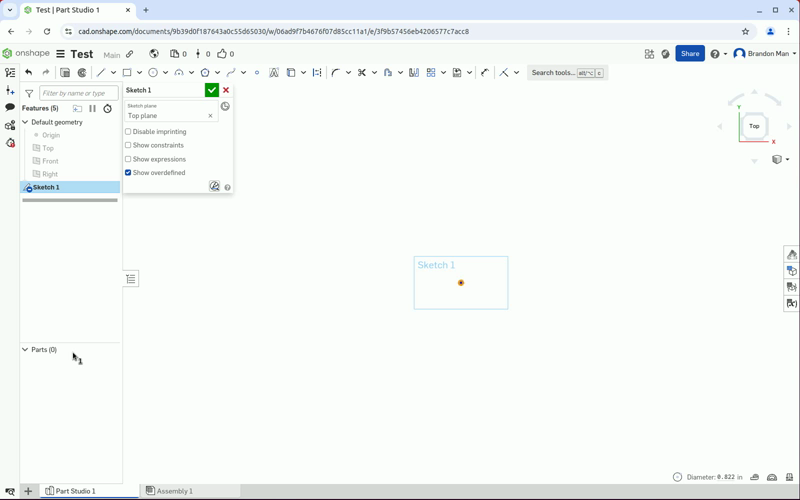
key(shift+y)
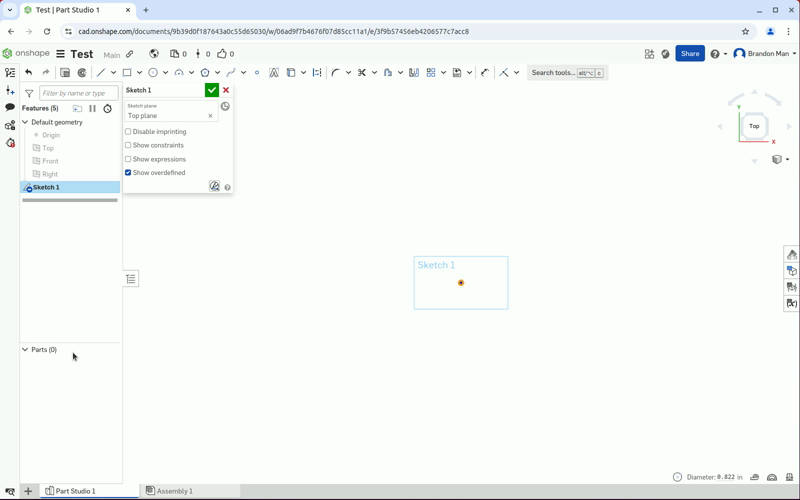
key(shift+e)
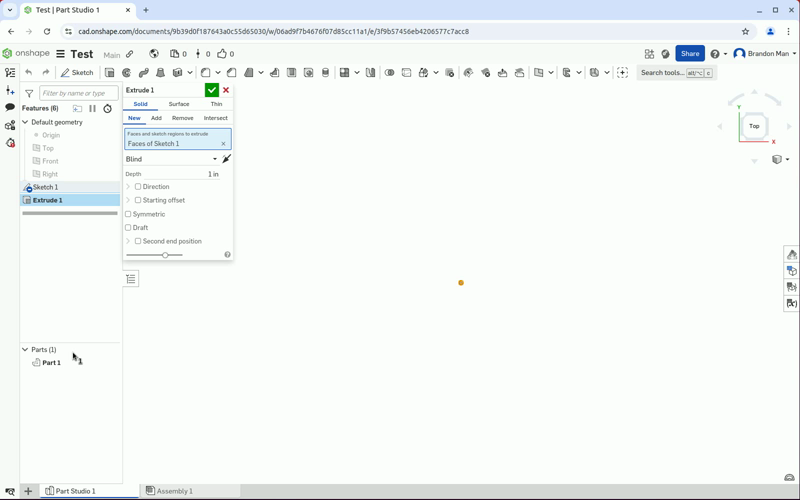
mouse_move(143, 106)
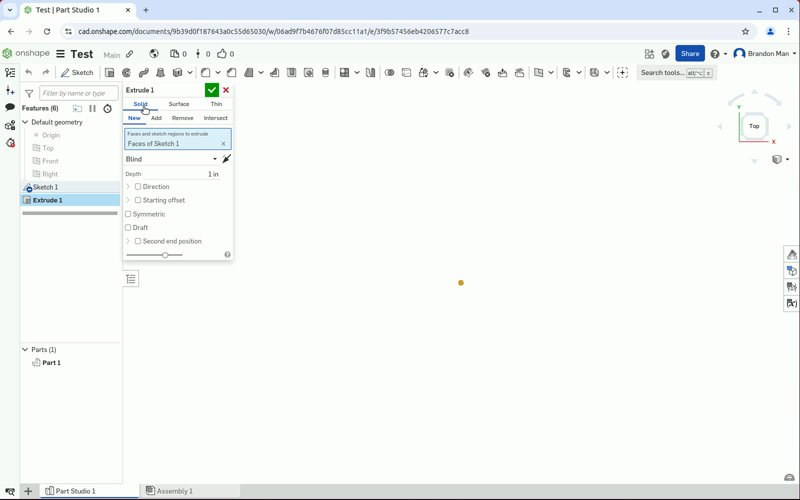
click(143, 106)
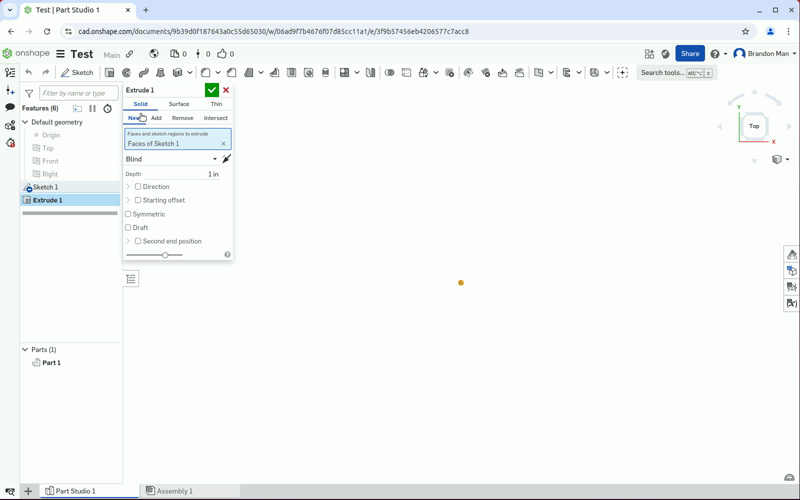
mouse_move(137, 120)
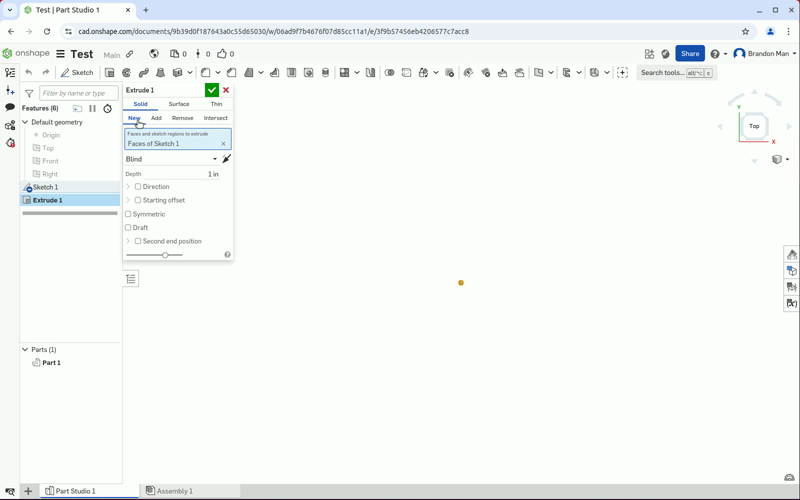
click(137, 120)
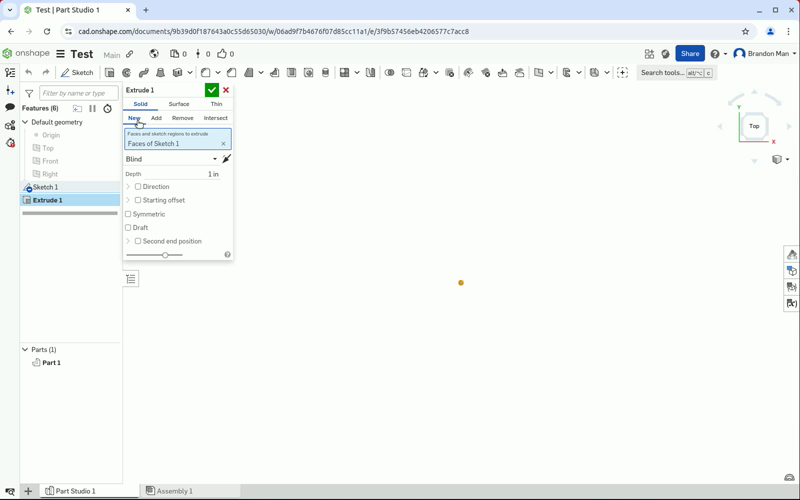
key(tab, 4)
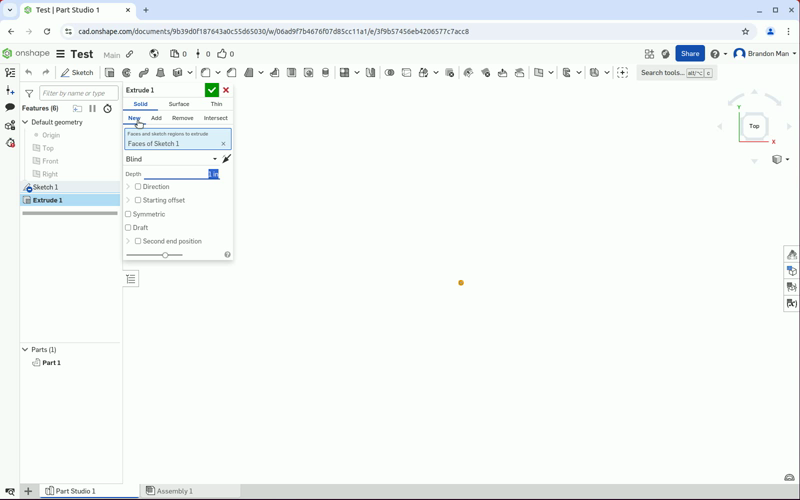
text(23.108)
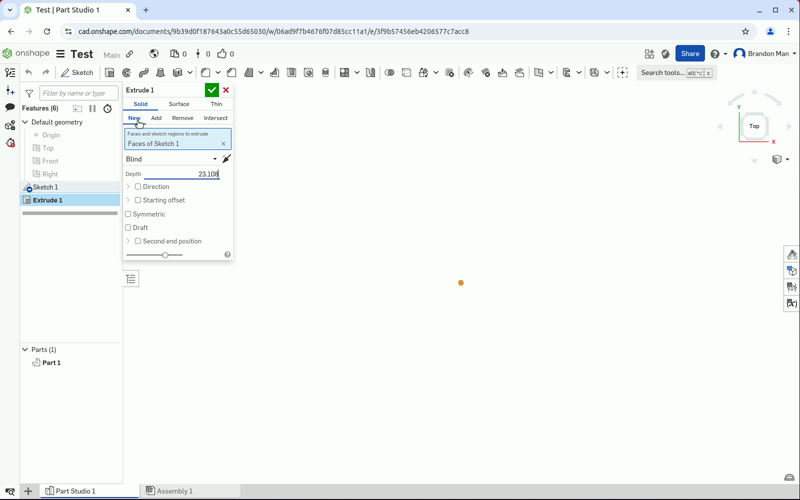
key(enter)
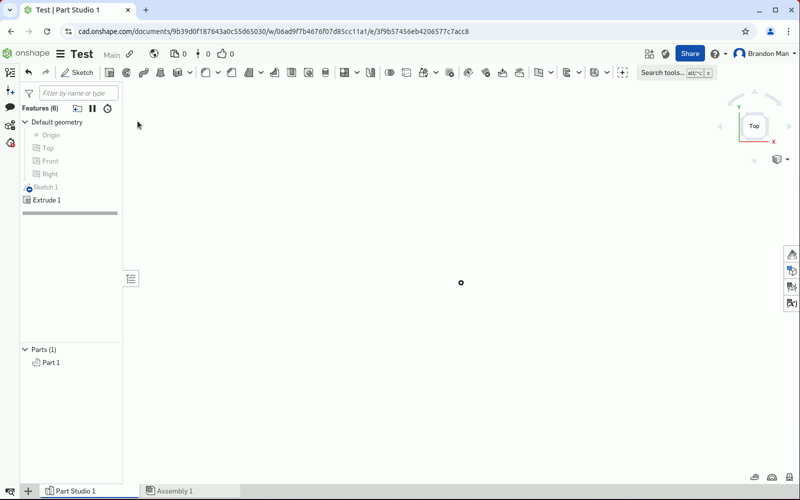
key(shift+h)
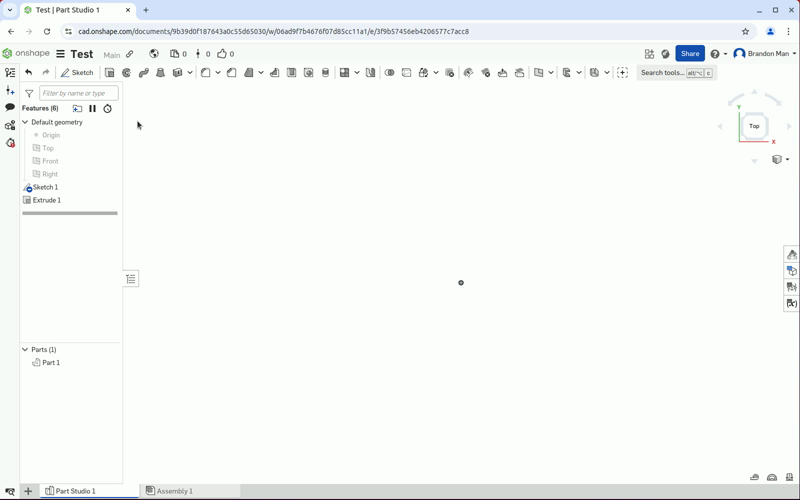
key(shift+h)
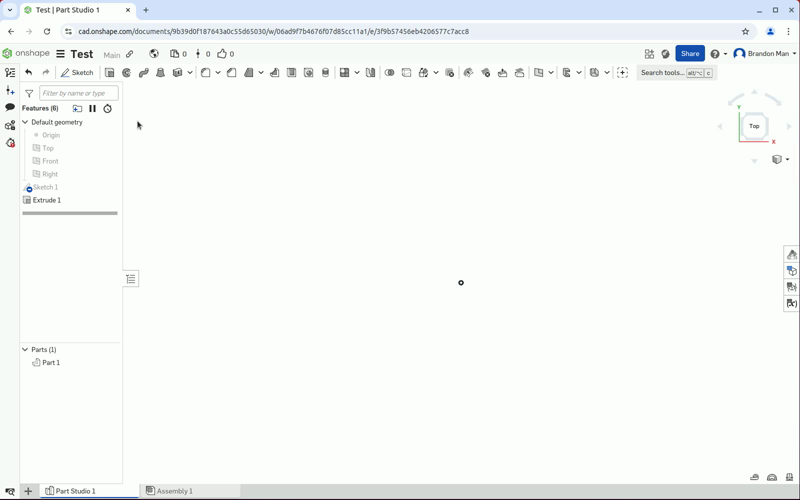
mouse_move(73, 189)
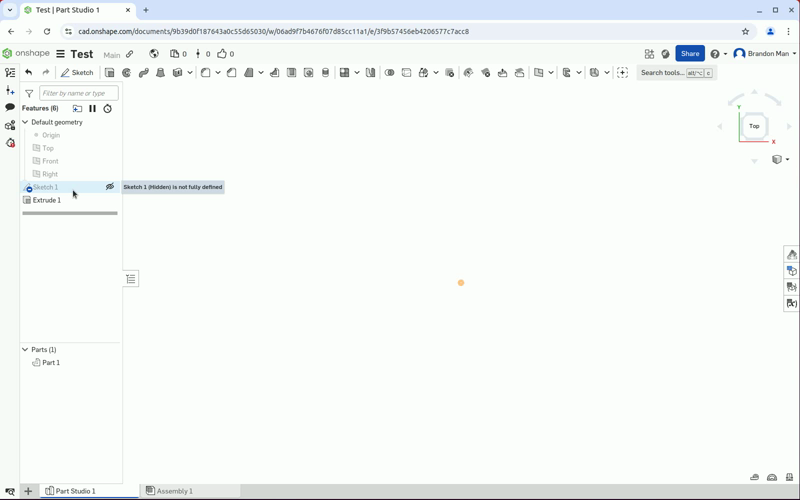
click(73, 189)
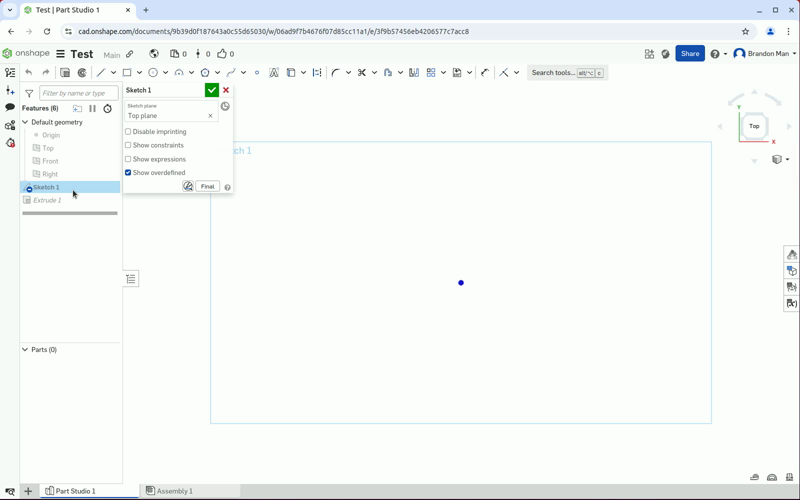
mouse_move(229, 92)
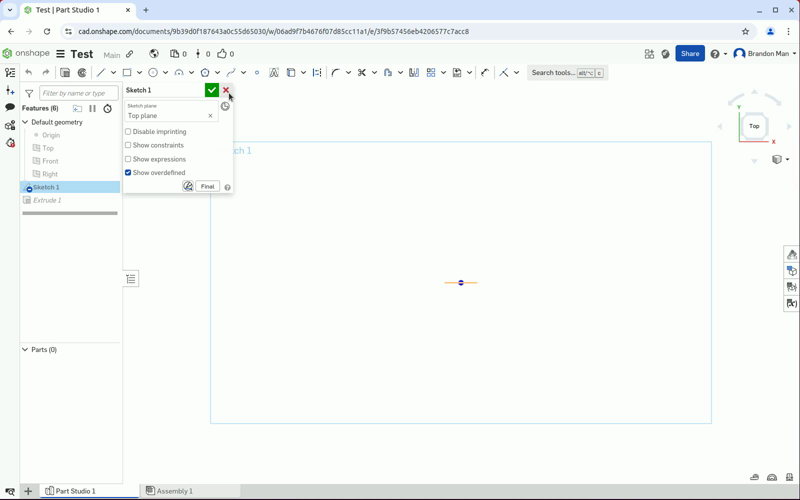
click(229, 92)
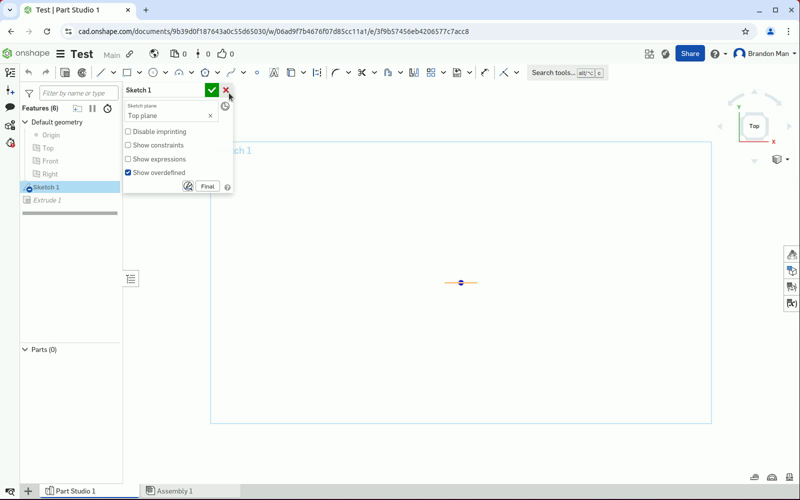
key(shift+s)
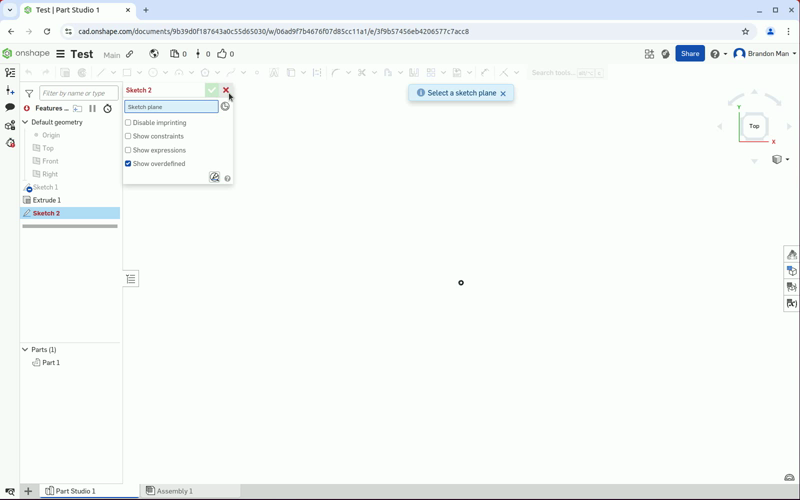
mouse_move(73, 150)
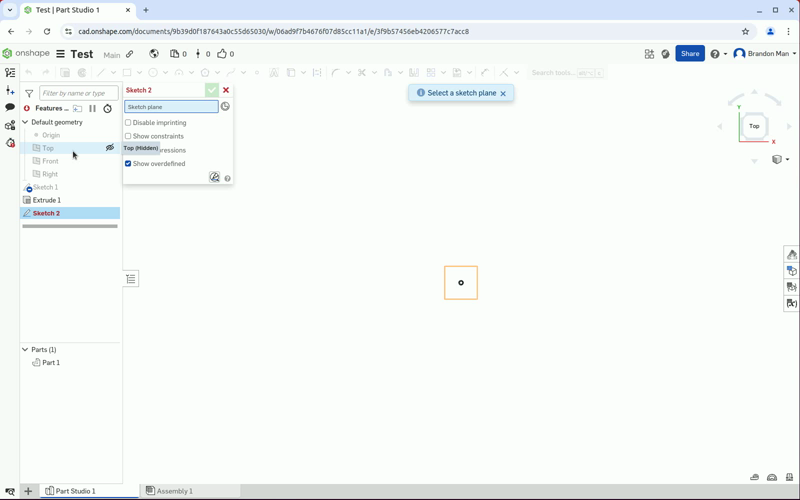
click(73, 150)
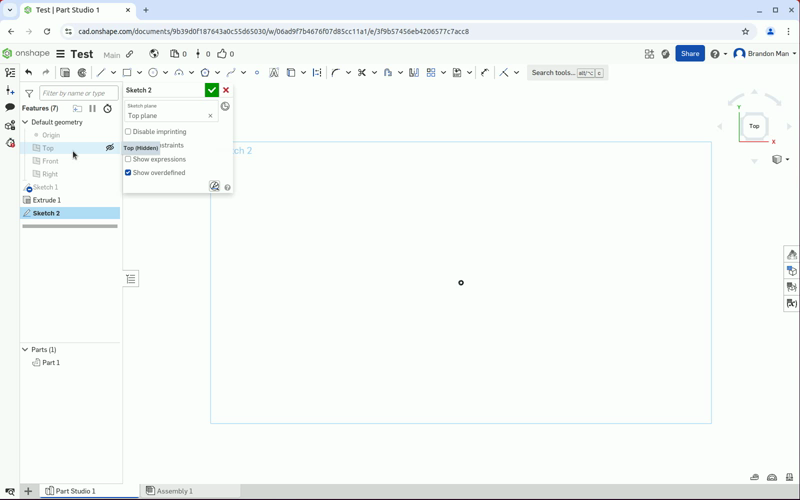
mouse_move(73, 352)
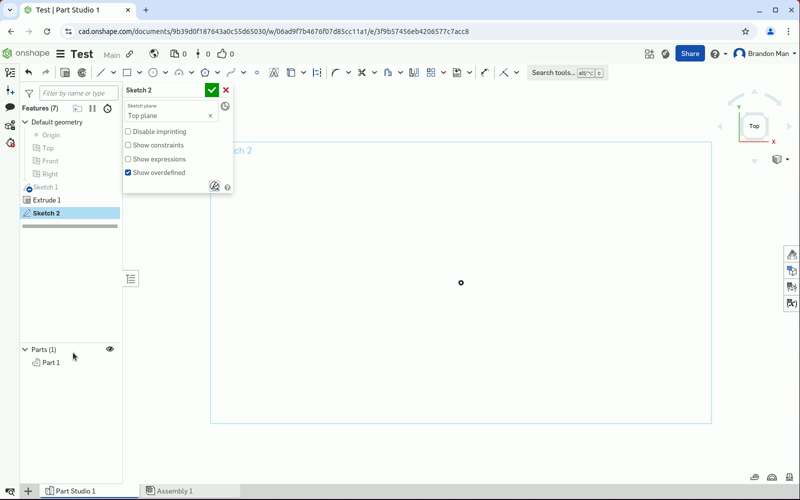
key(y)
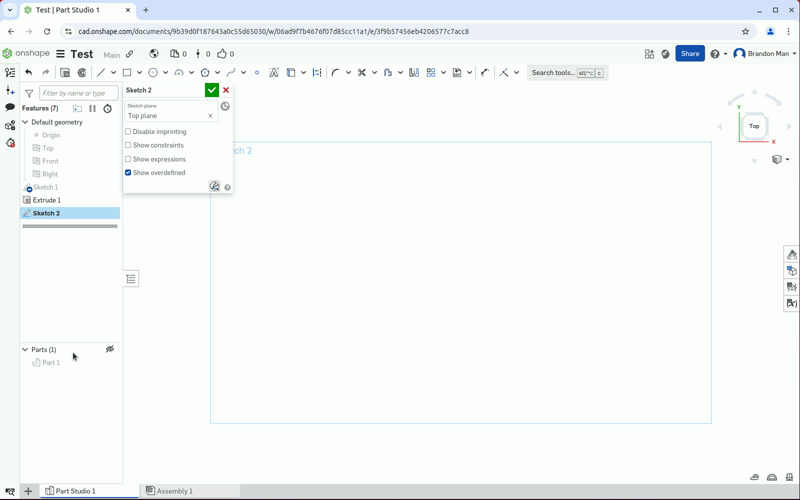
key(c)
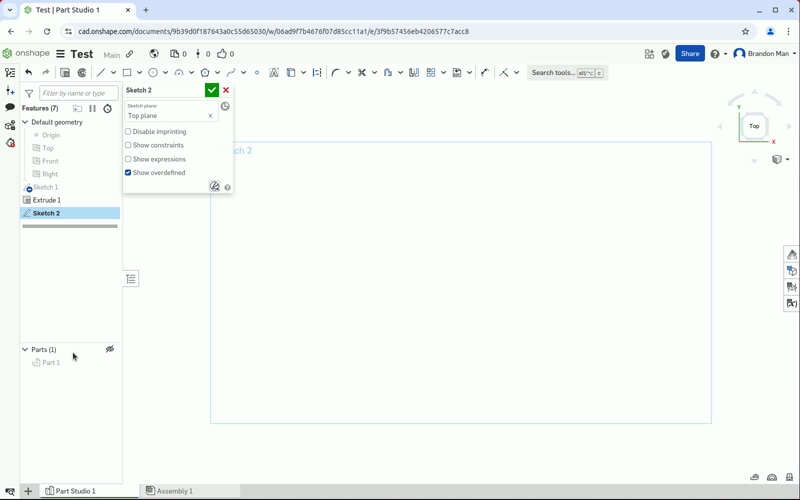
key_down(shift)
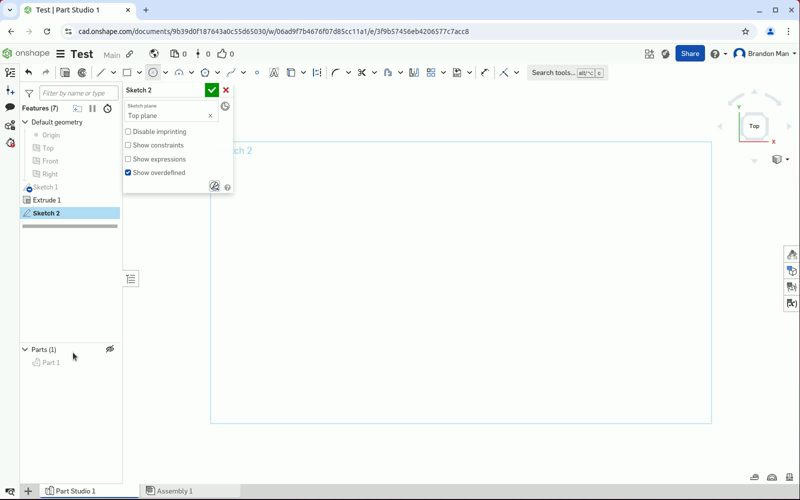
mouse_move(461, 278)
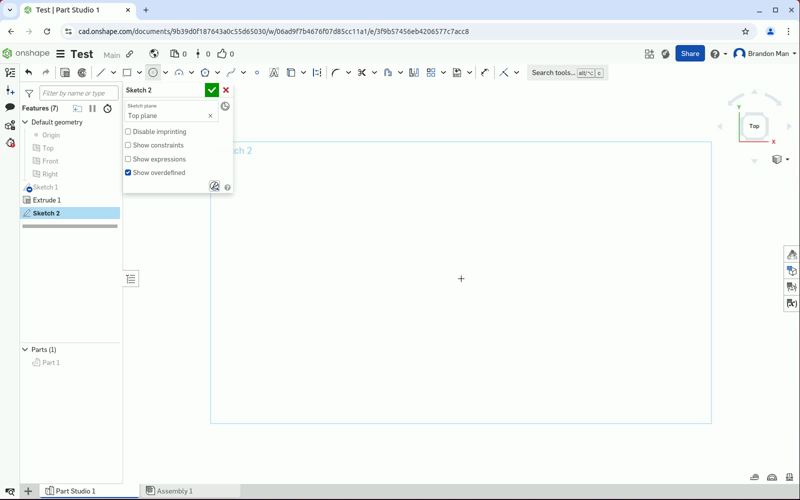
click(461, 278)
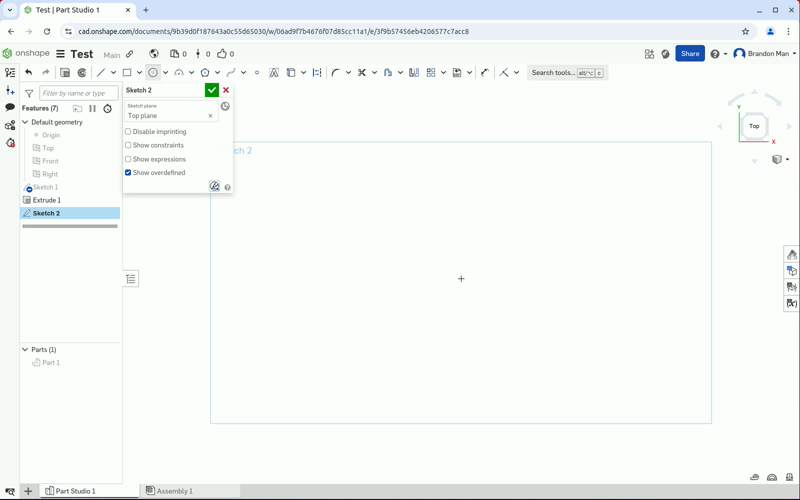
key_up(shift)
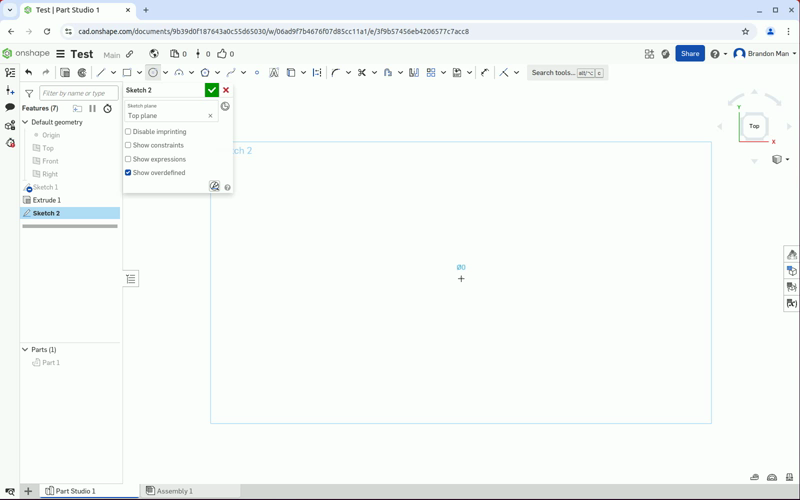
mouse_move(463, 278)
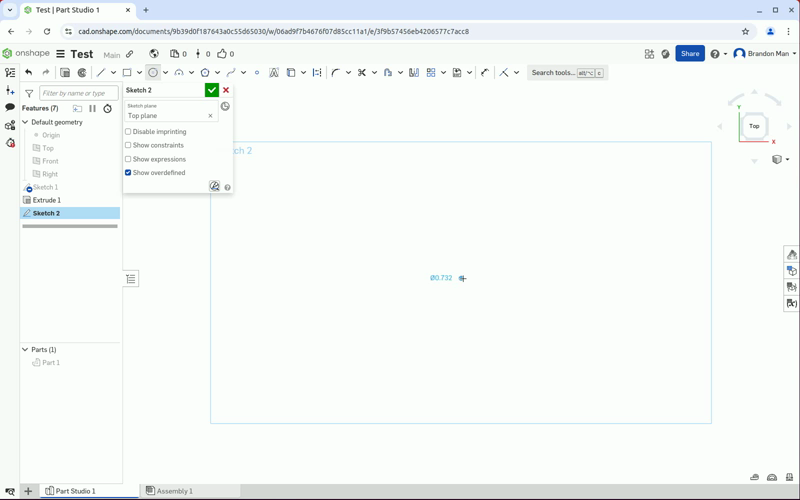
scroll(6)
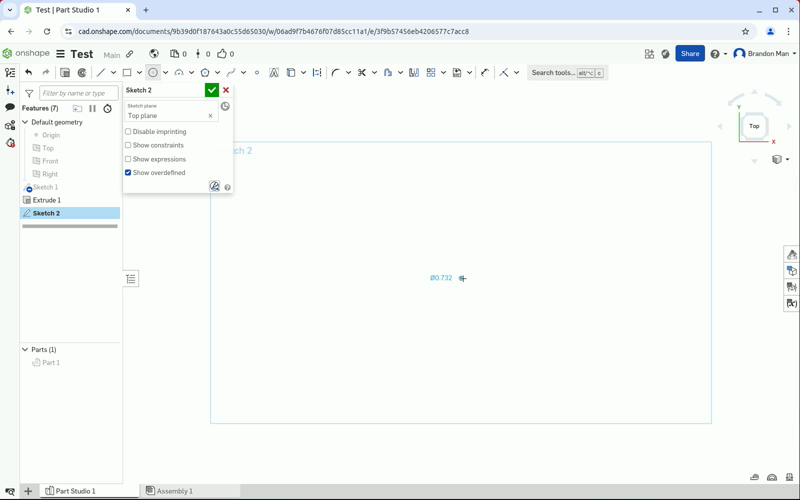
scroll(6)
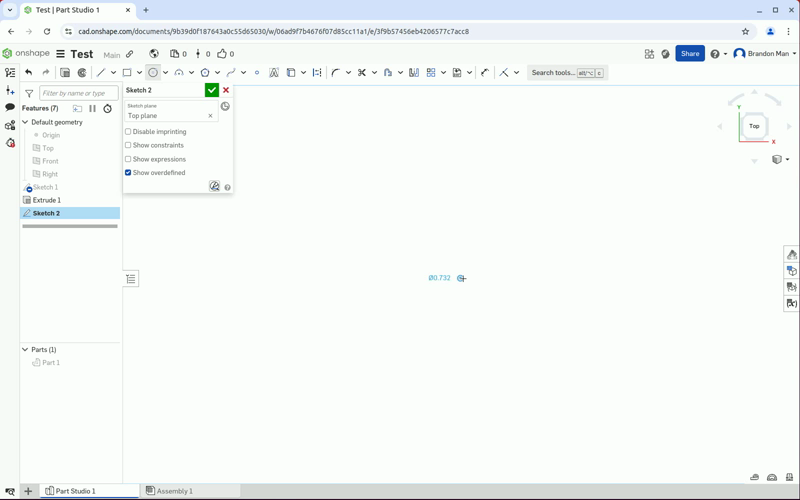
scroll(6)
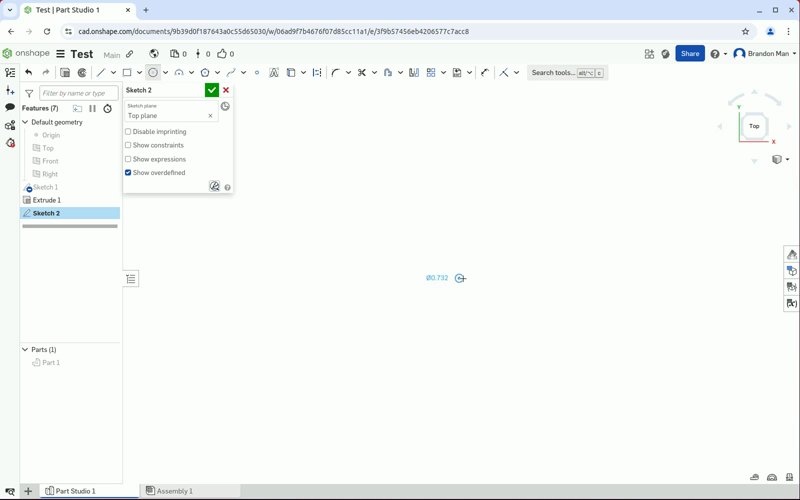
scroll(6)
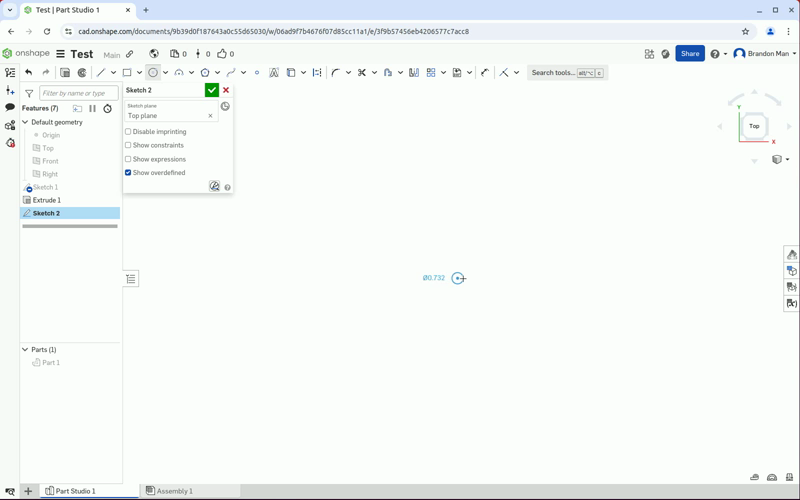
scroll(6)
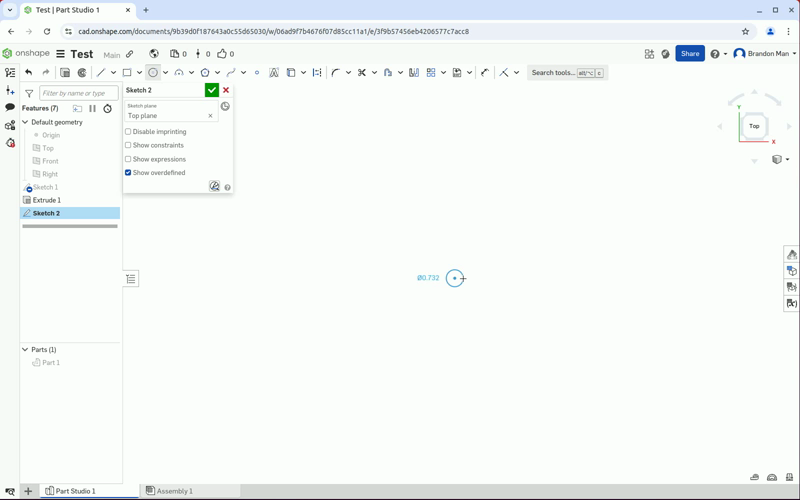
scroll(6)
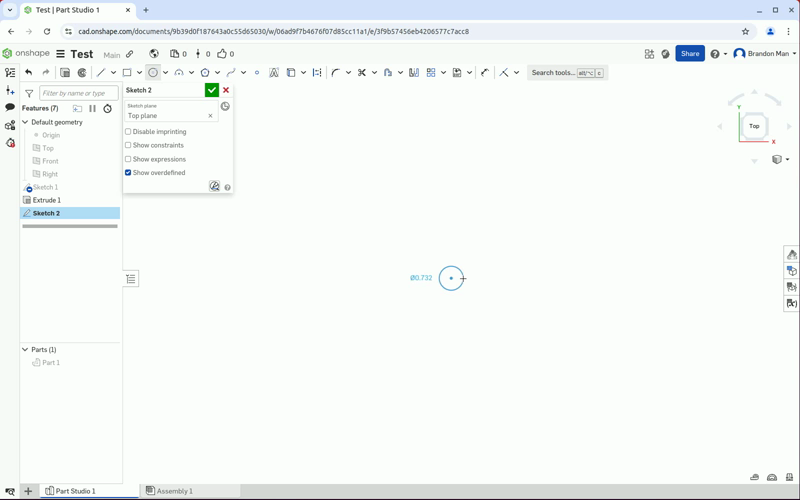
scroll(6)
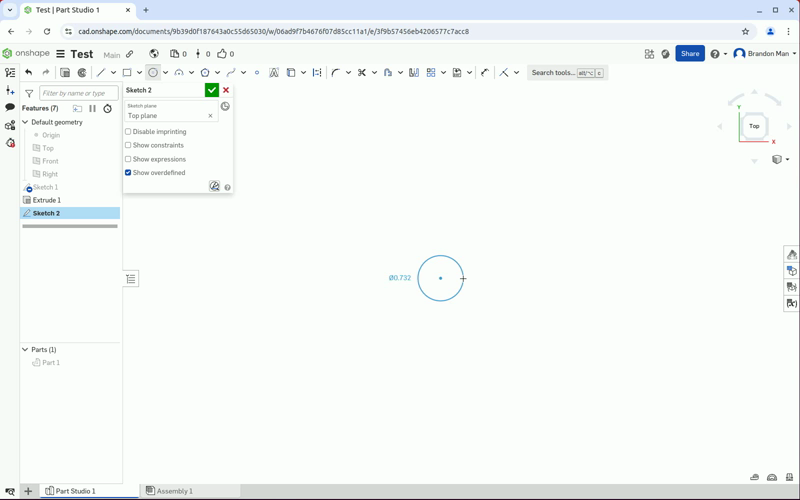
click(463, 278)
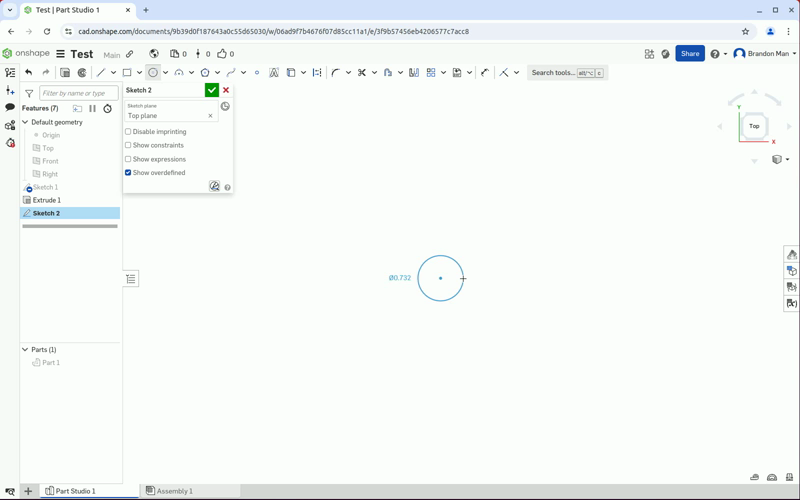
scroll(-6)
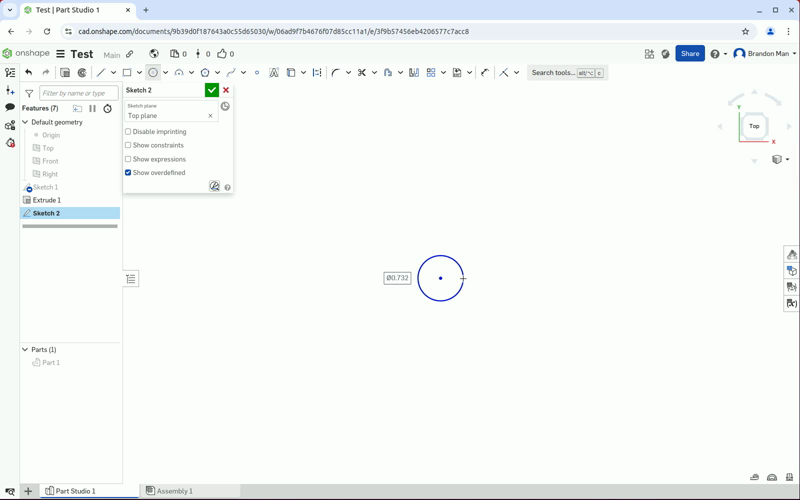
scroll(-6)
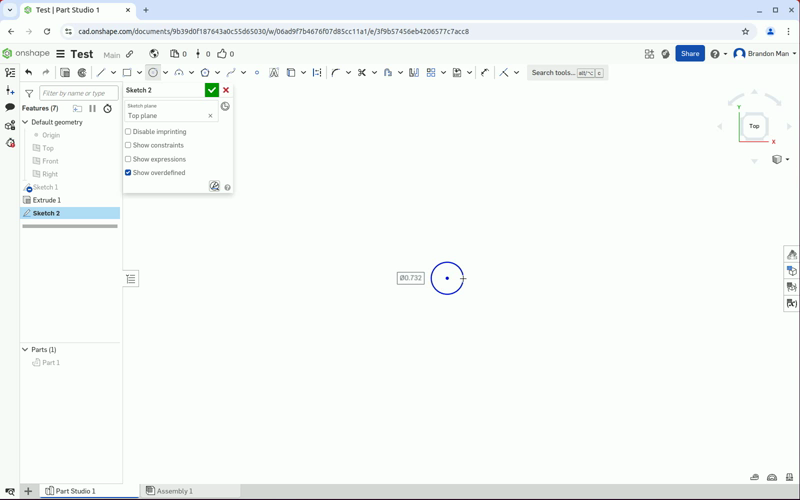
scroll(-6)
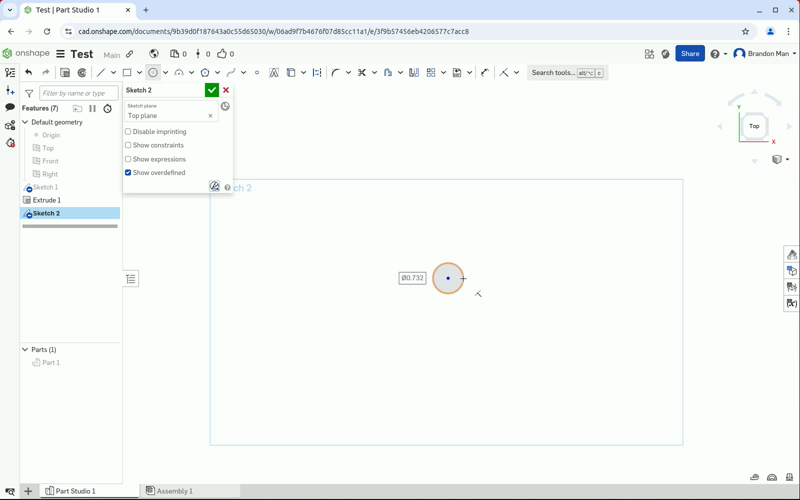
scroll(-6)
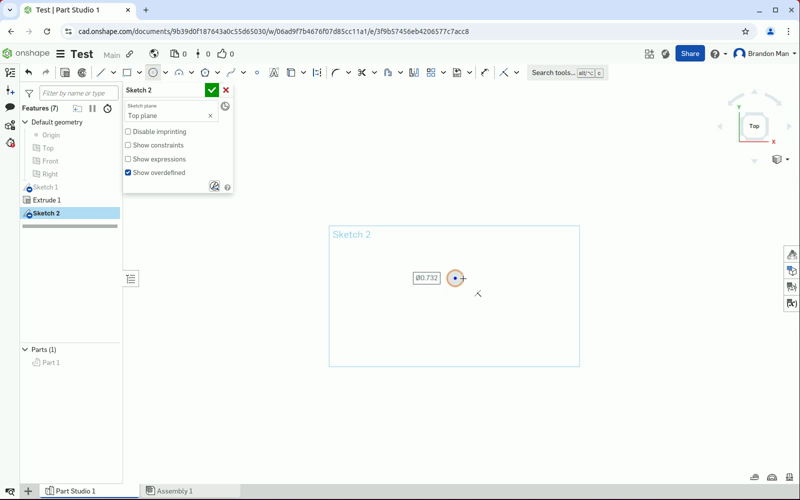
scroll(-6)
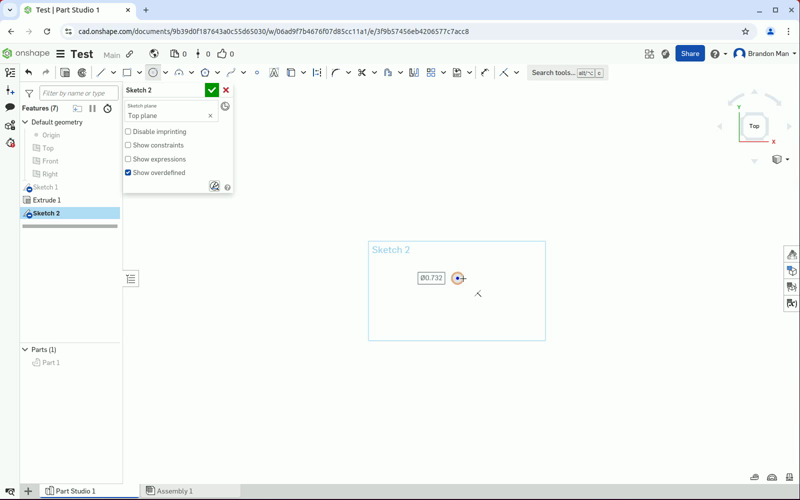
scroll(-6)
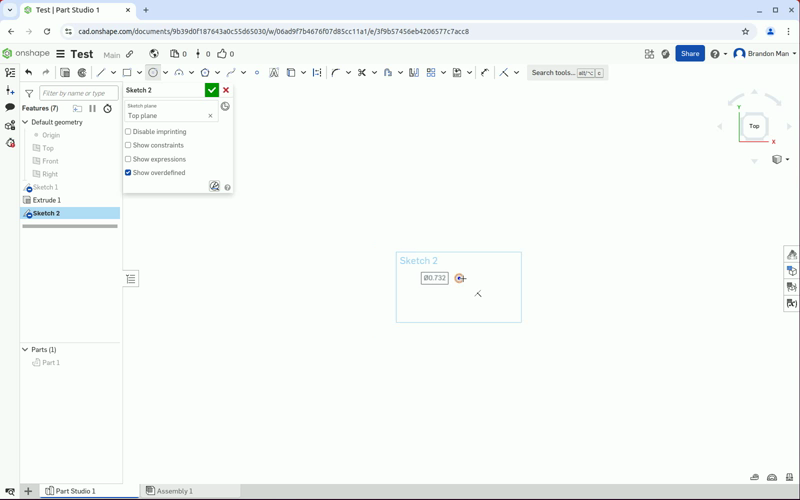
scroll(-6)
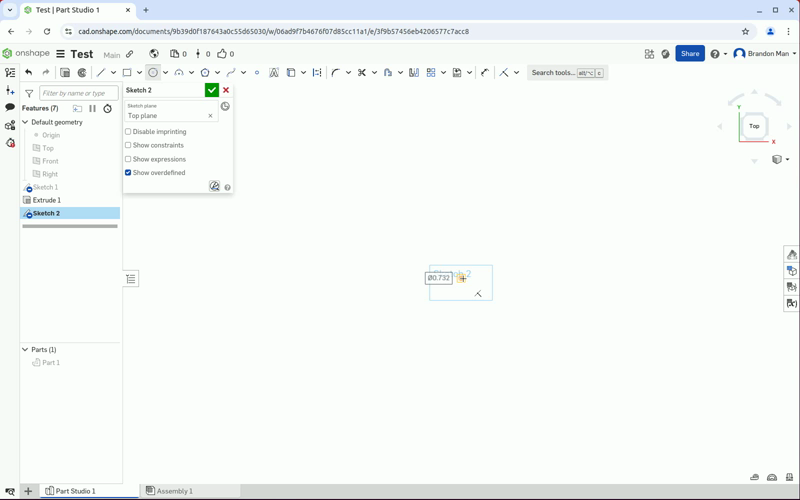
key(esc)
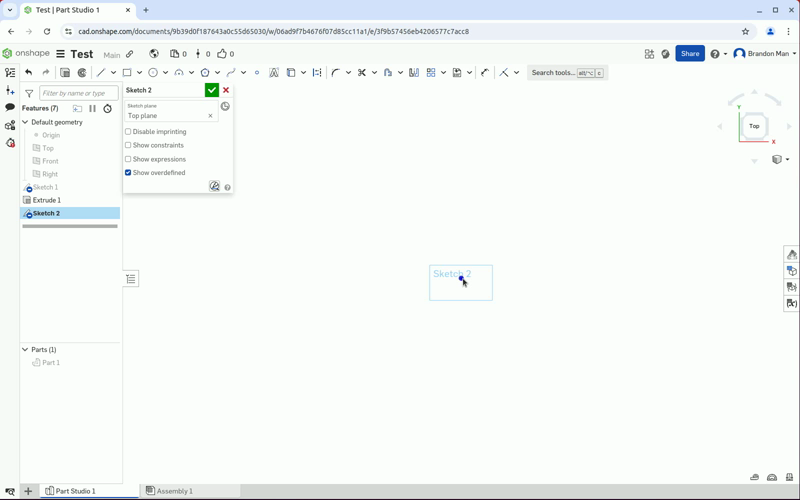
mouse_move(461, 278)
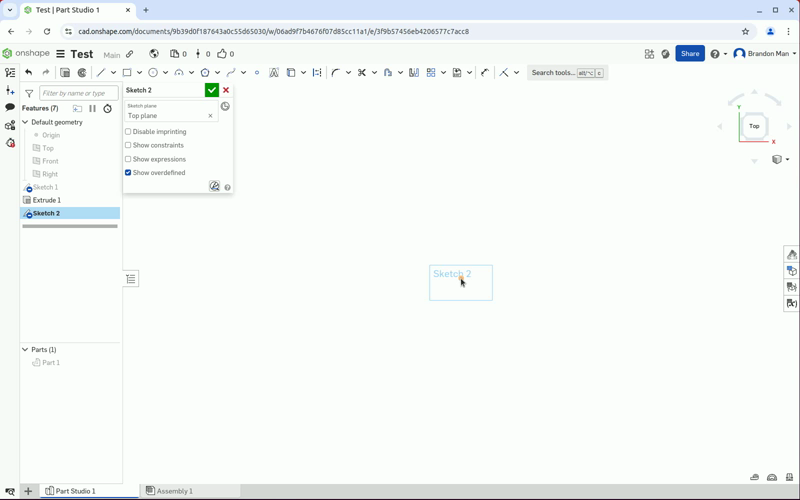
scroll(6)
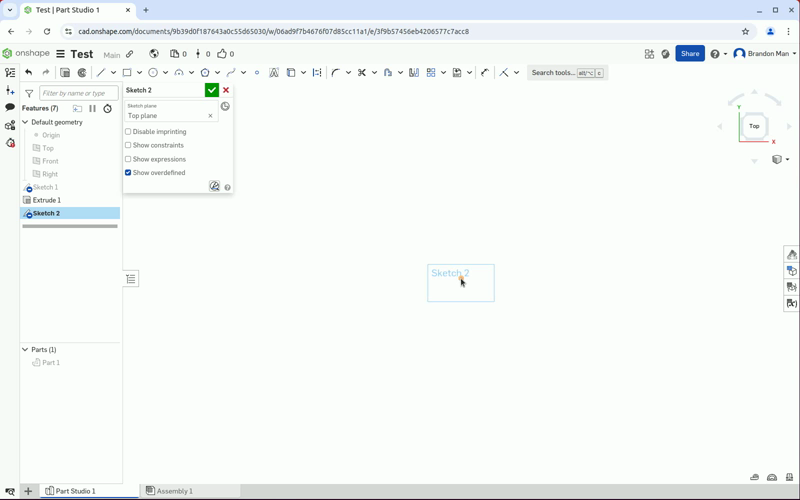
scroll(6)
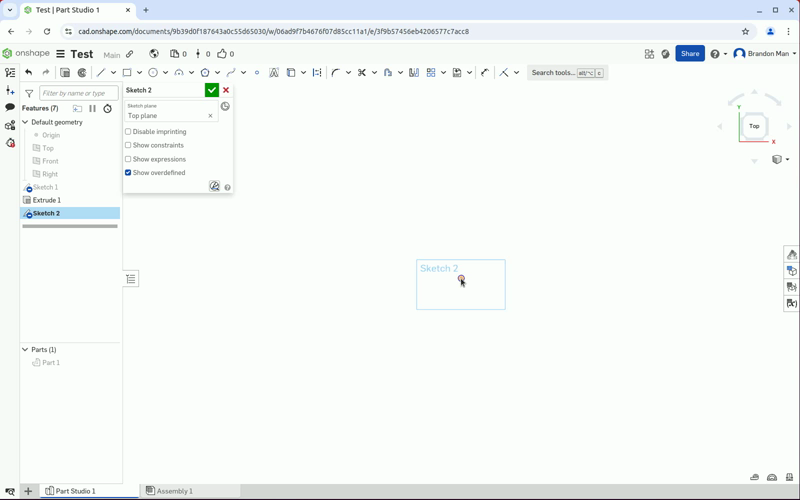
scroll(6)
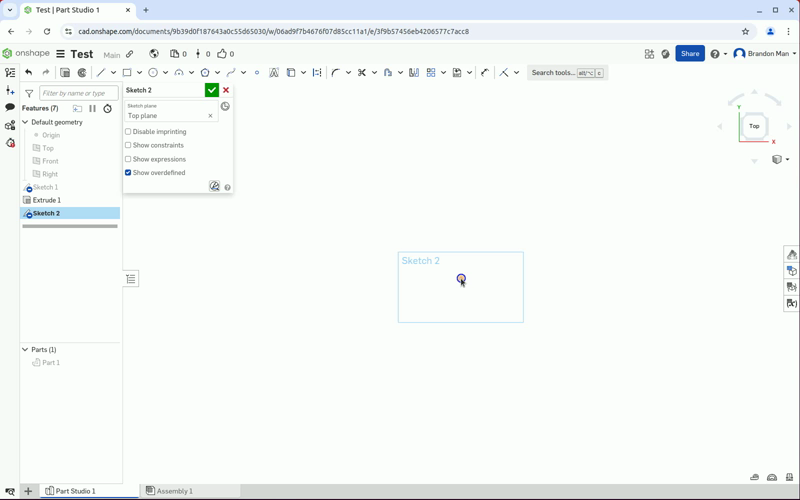
scroll(6)
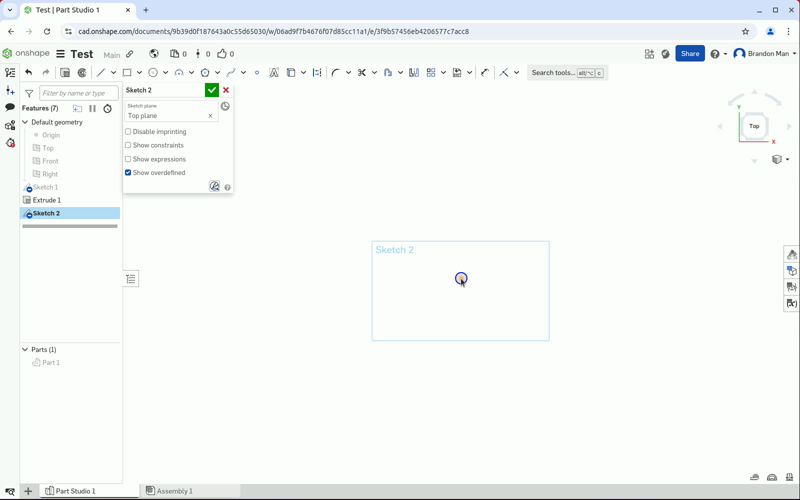
scroll(6)
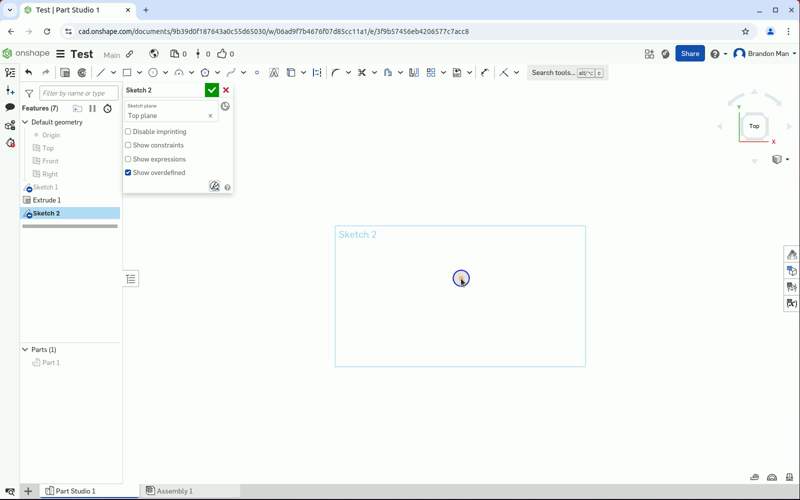
scroll(6)
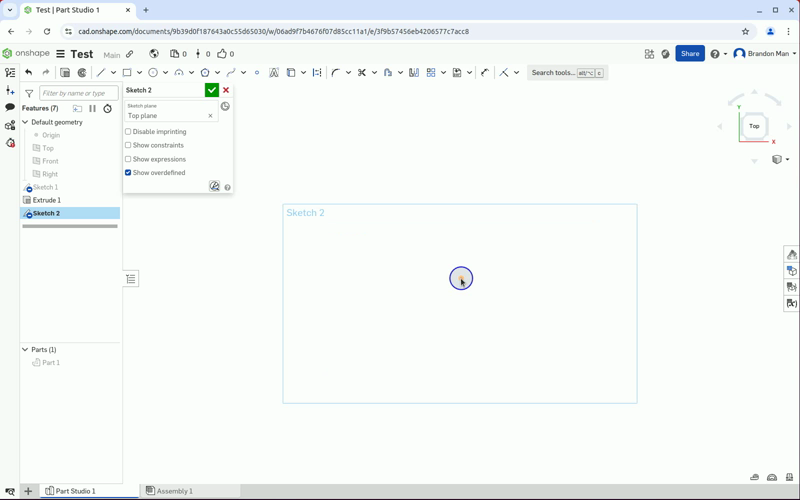
scroll(6)
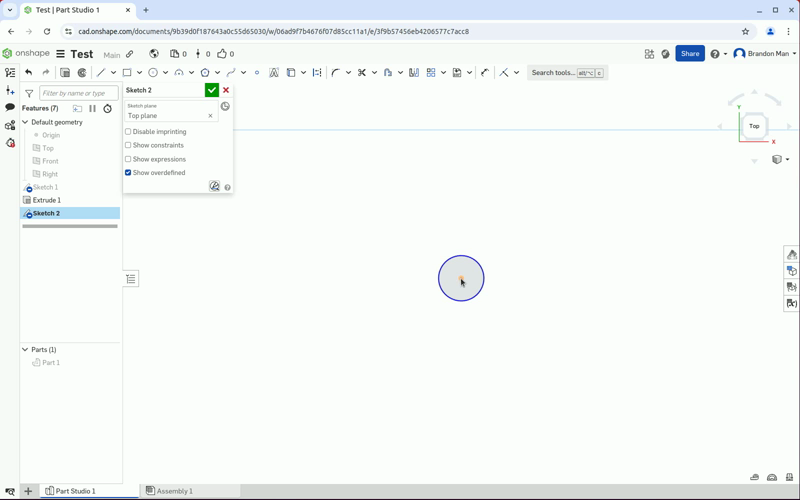
click(461, 278)
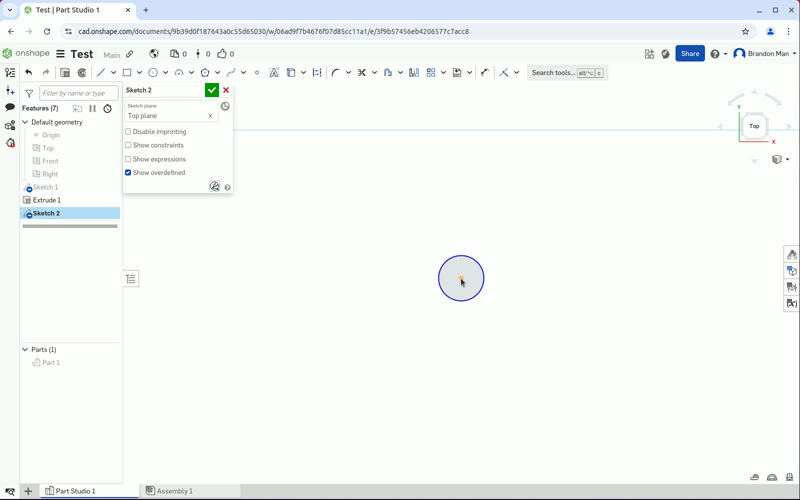
scroll(-6)
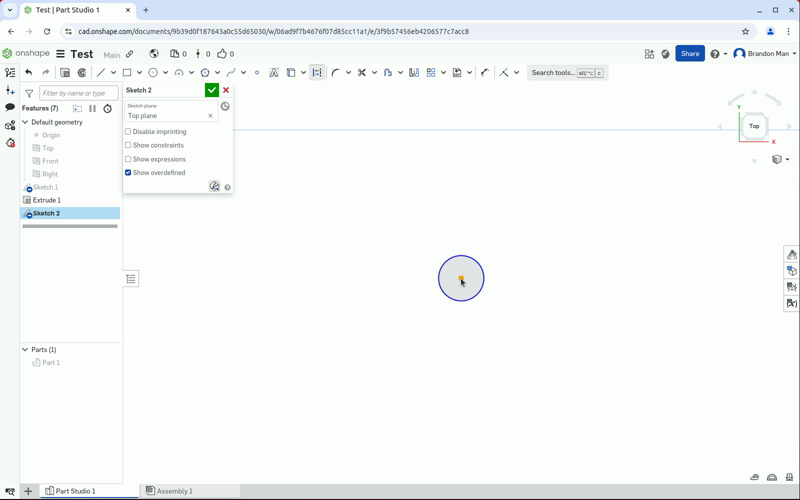
scroll(-6)
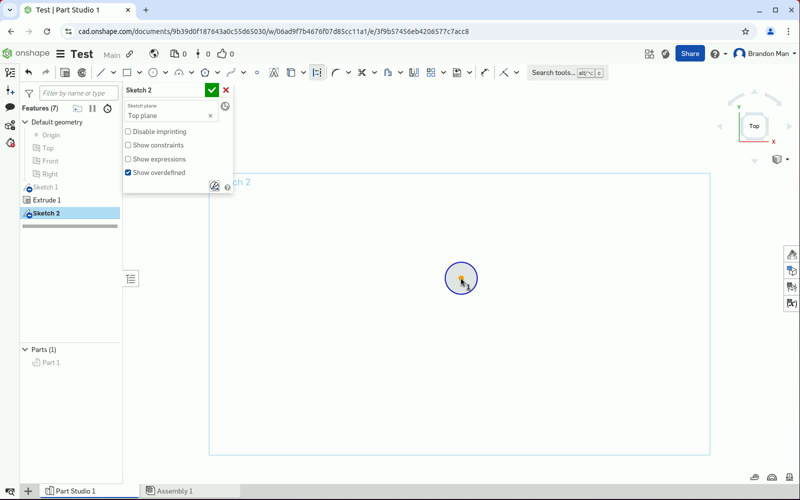
scroll(-6)
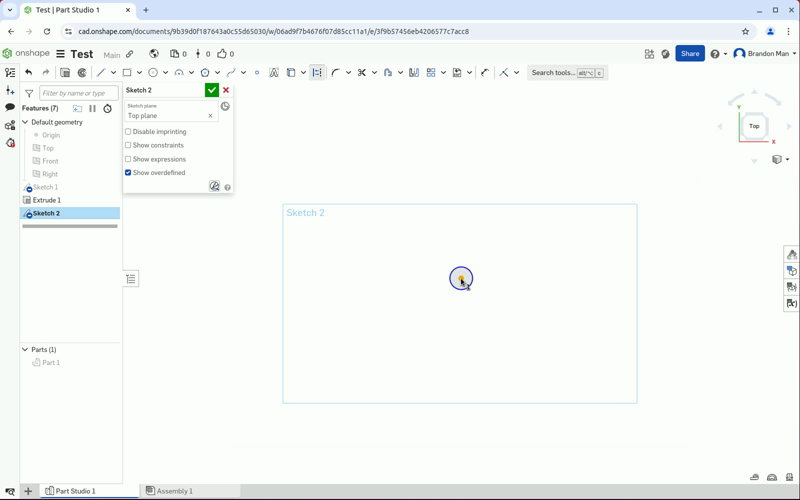
scroll(-6)
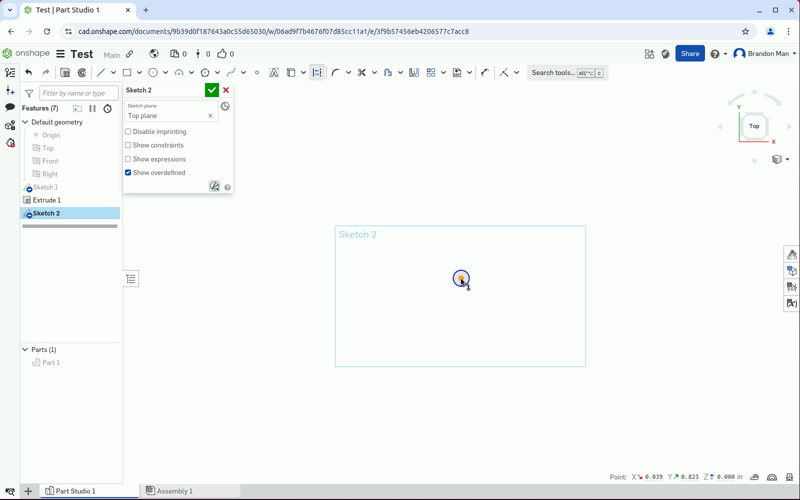
scroll(-6)
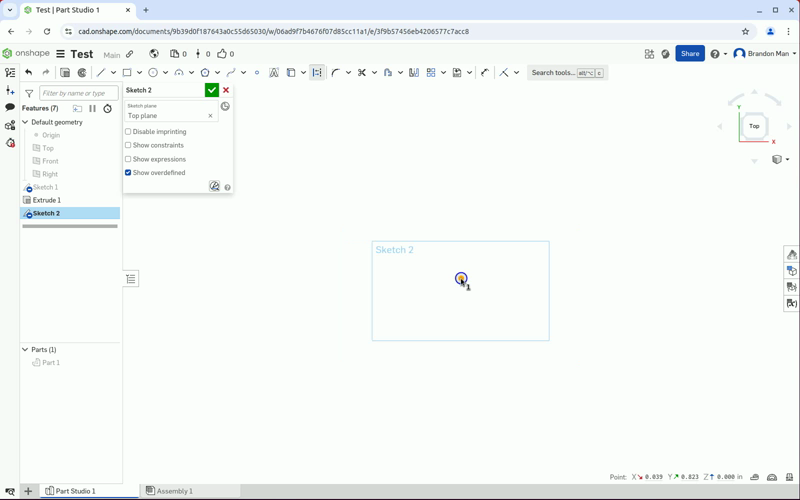
scroll(-6)
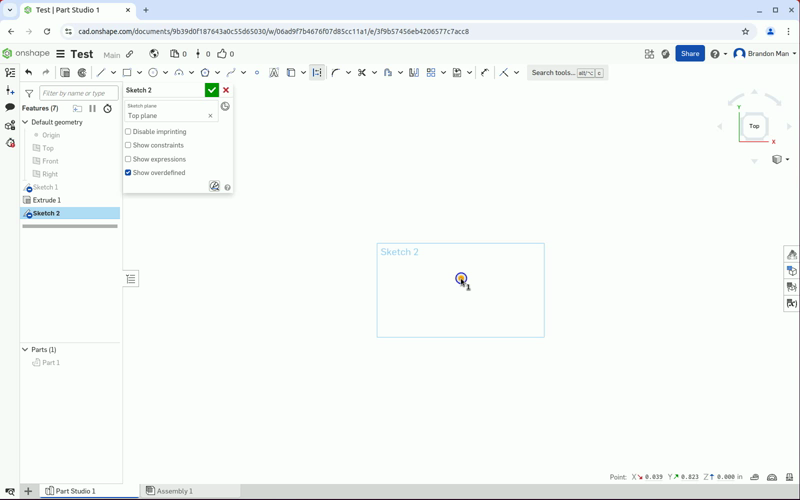
scroll(-6)
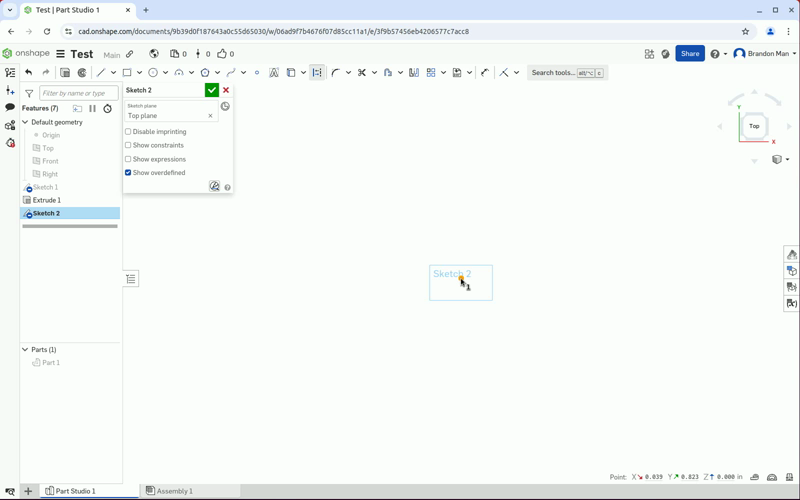
mouse_move(73, 352)
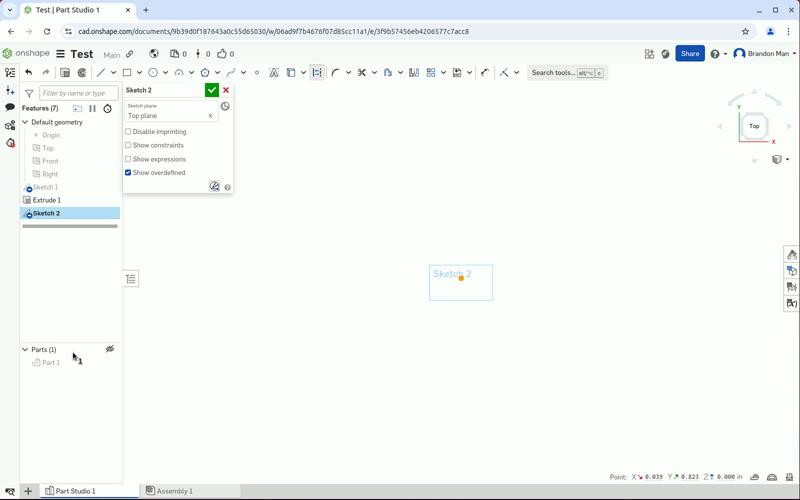
key(shift+y)
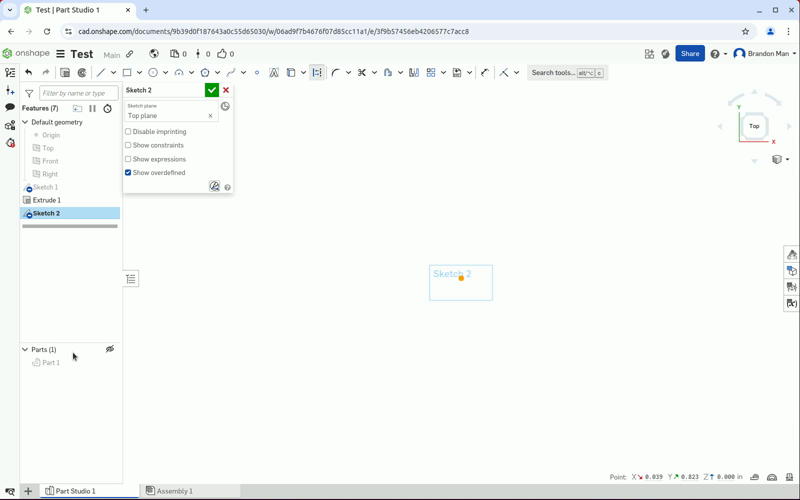
key(shift+e)
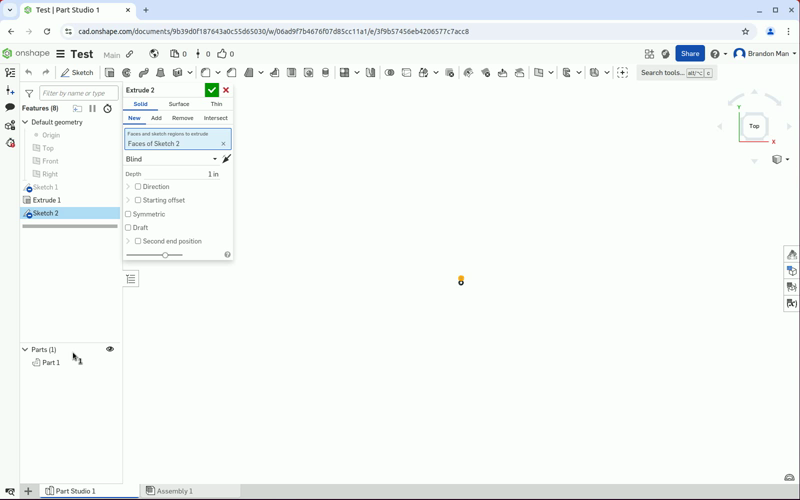
mouse_move(143, 106)
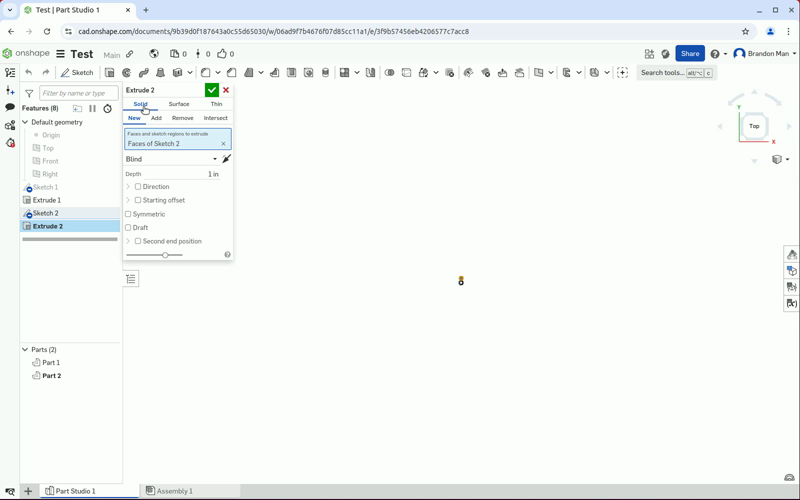
click(143, 106)
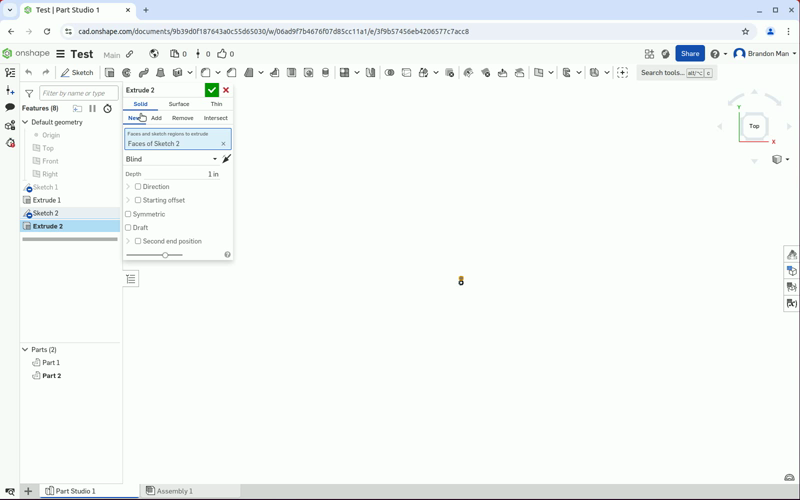
mouse_move(137, 120)
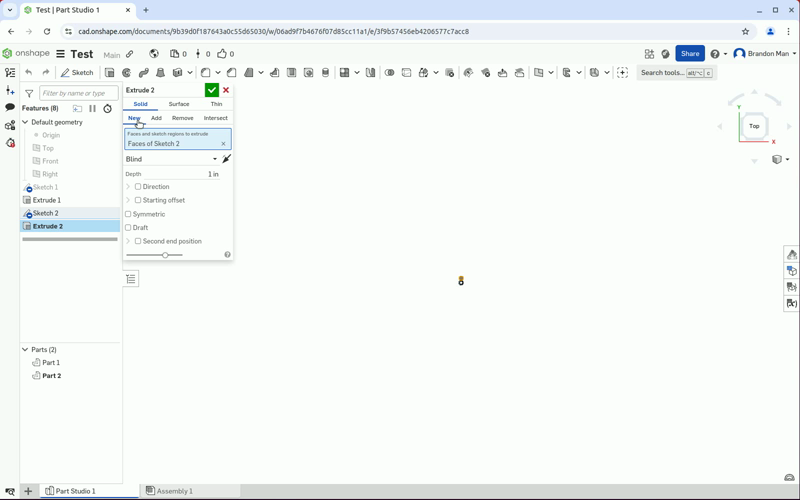
click(137, 120)
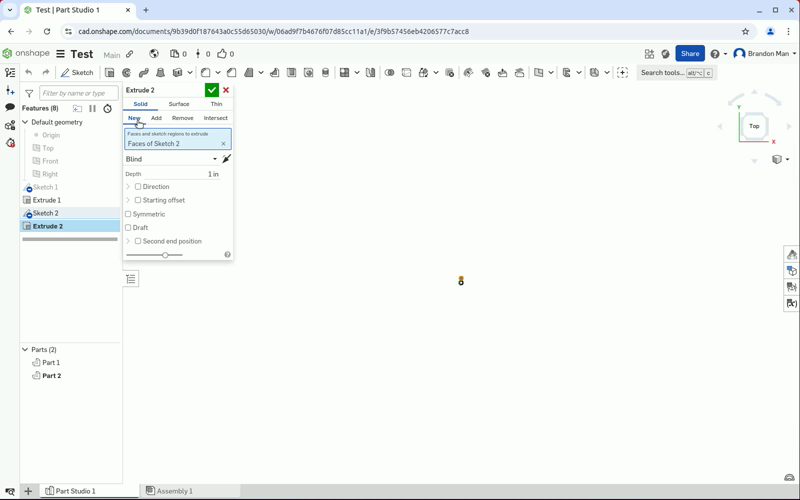
key(tab, 4)
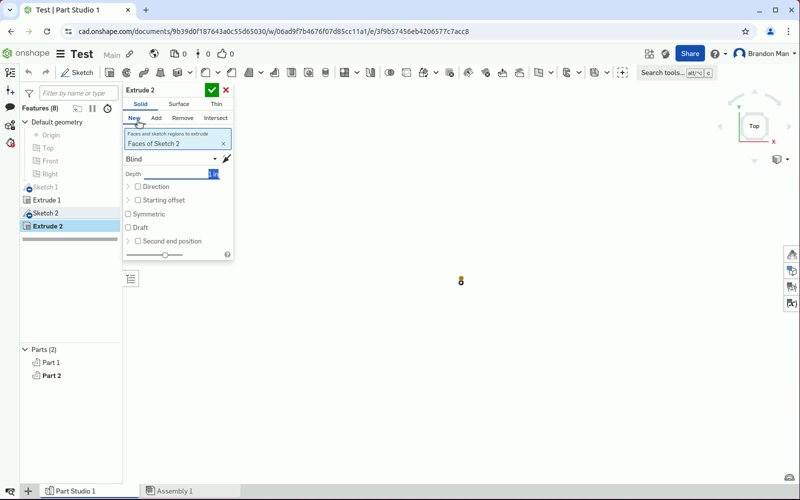
text(21.905)
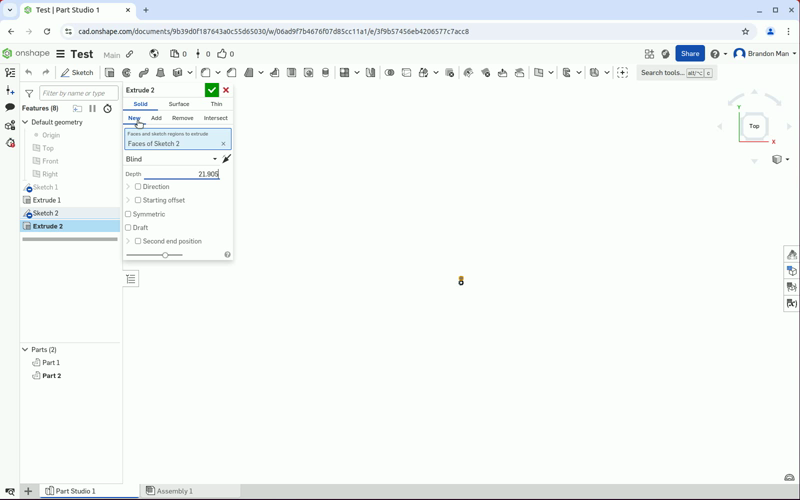
key(enter)
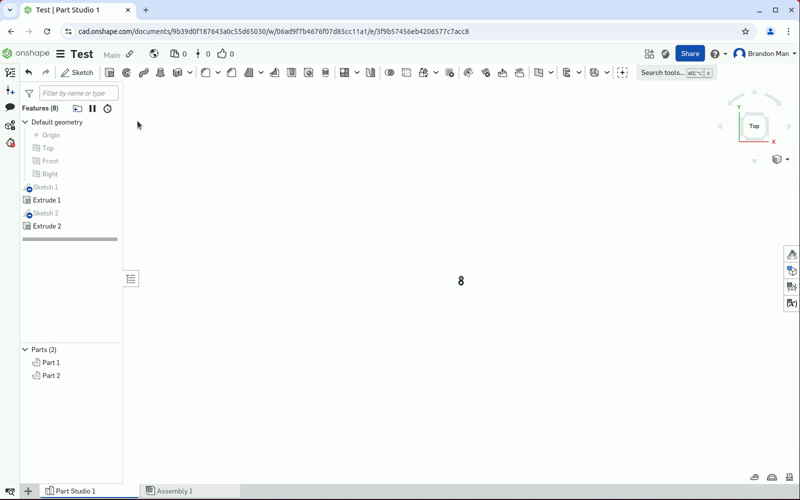
key(shift+h)
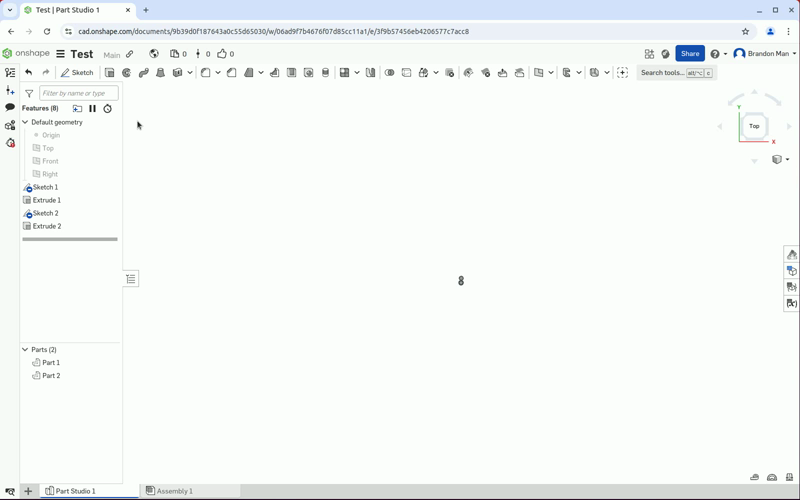
key(shift+h)
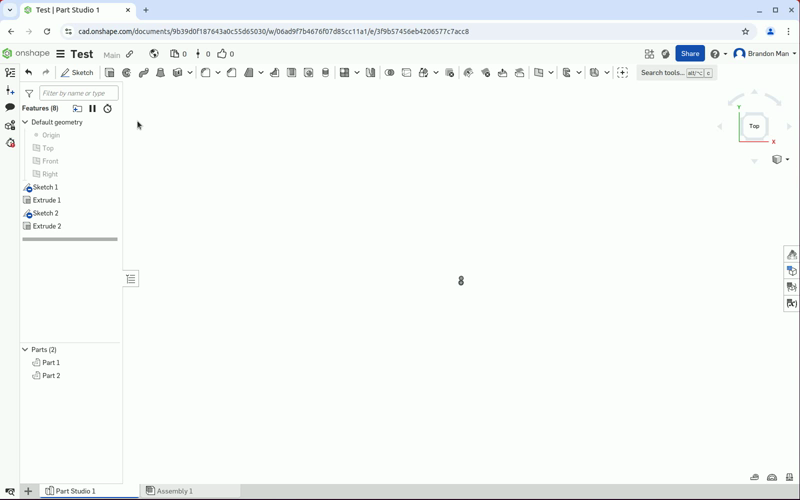
key(shift+7)
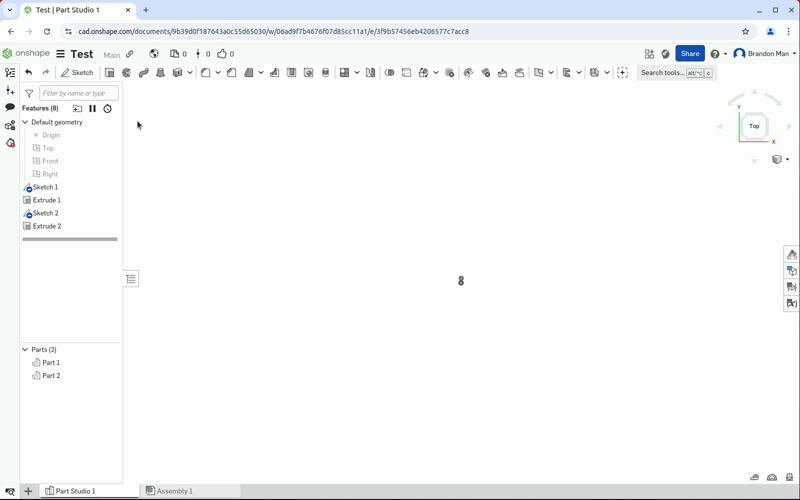
key(up, 3)
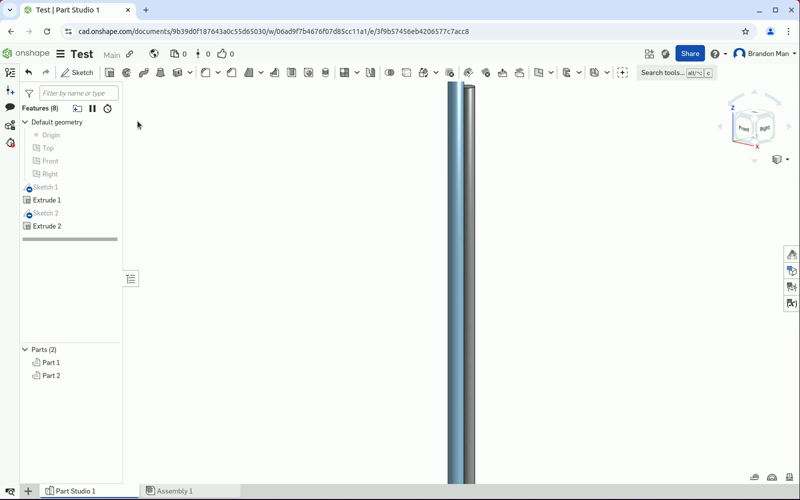
key(left, 3)
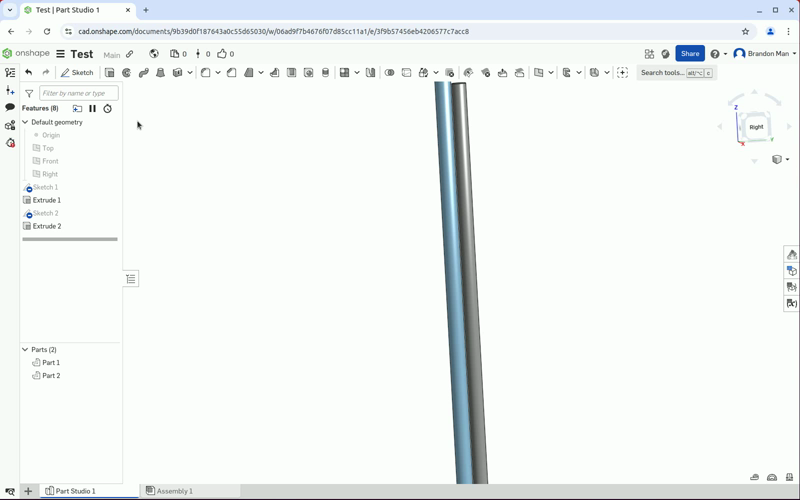
key(right, 3)
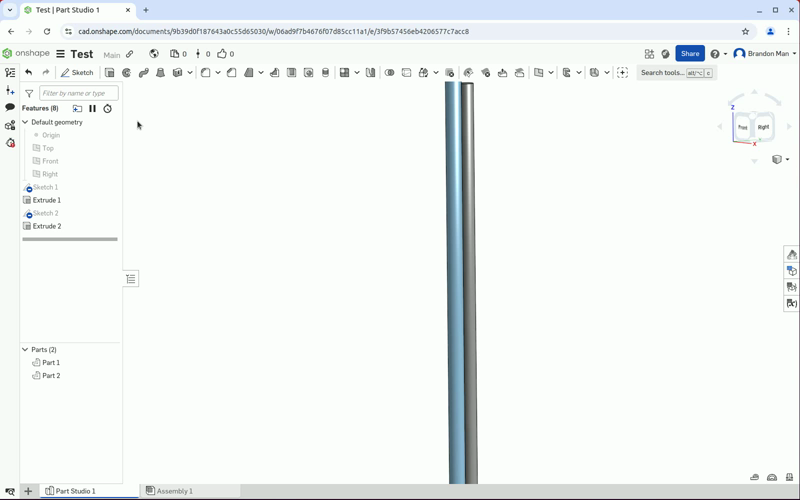
key(down, 3)
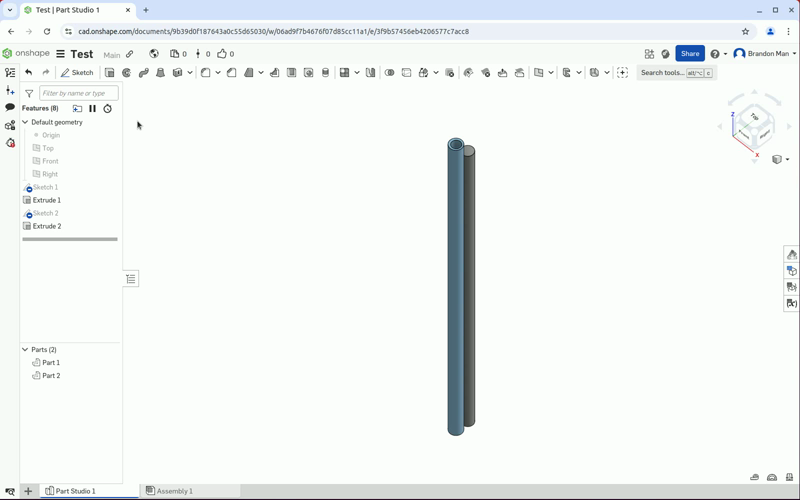
mouse_move(73, 189)
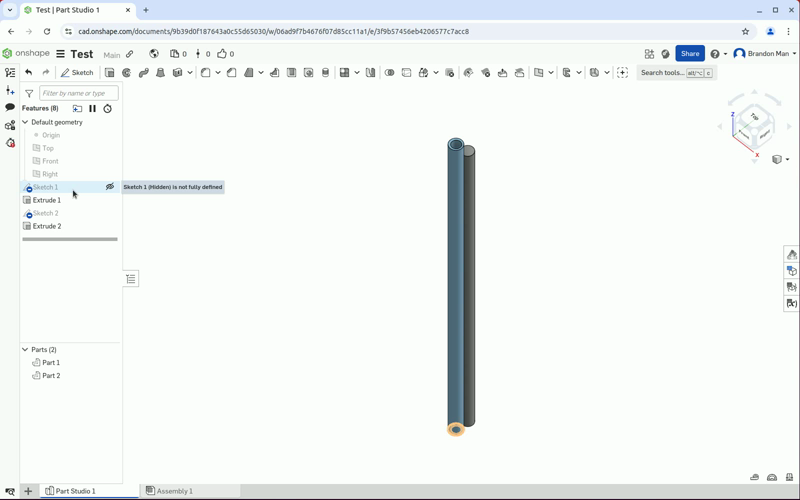
click(73, 189)